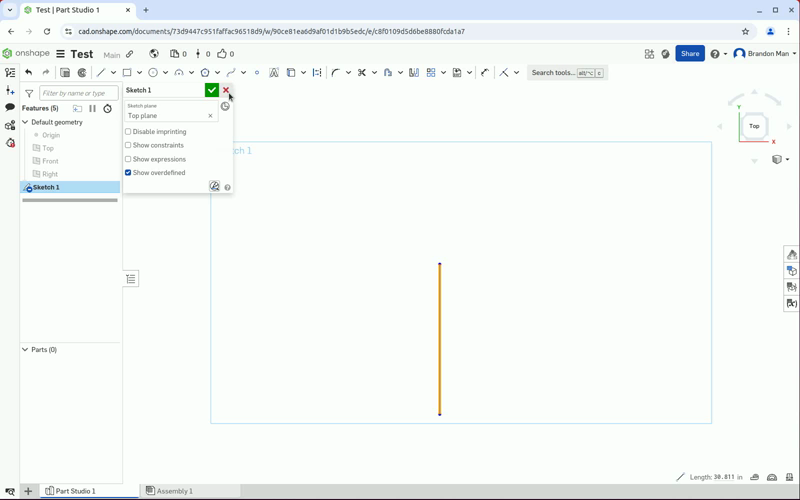
key(shift+h)
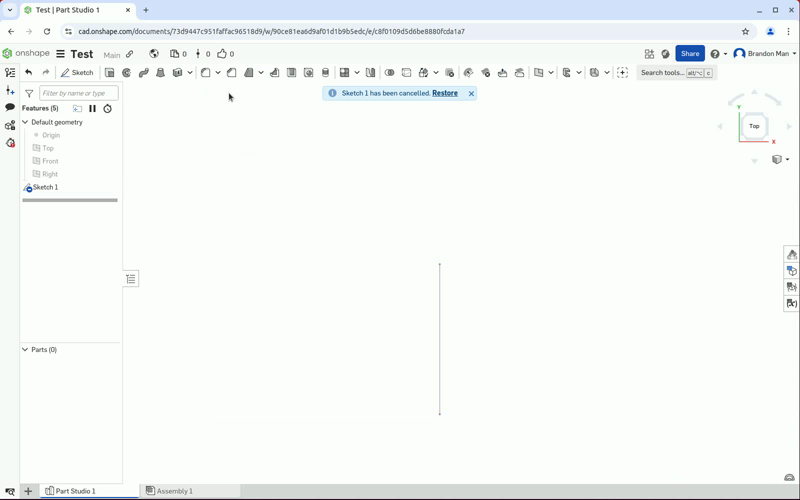
key(shift+s)
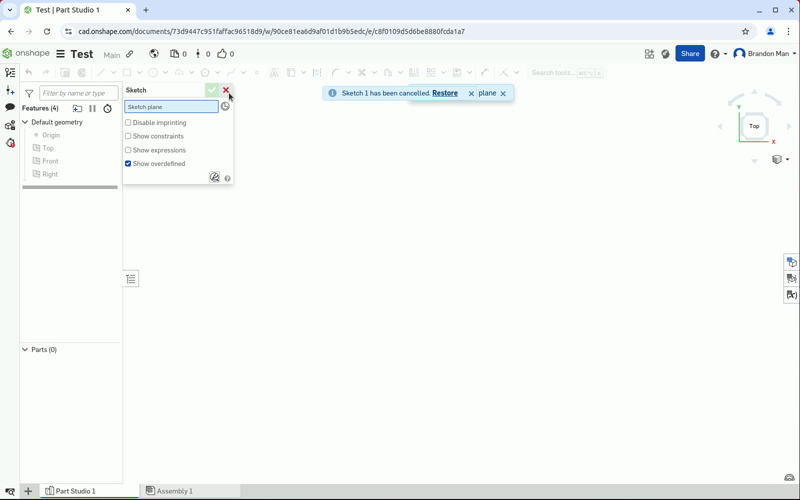
mouse_move(73, 150)
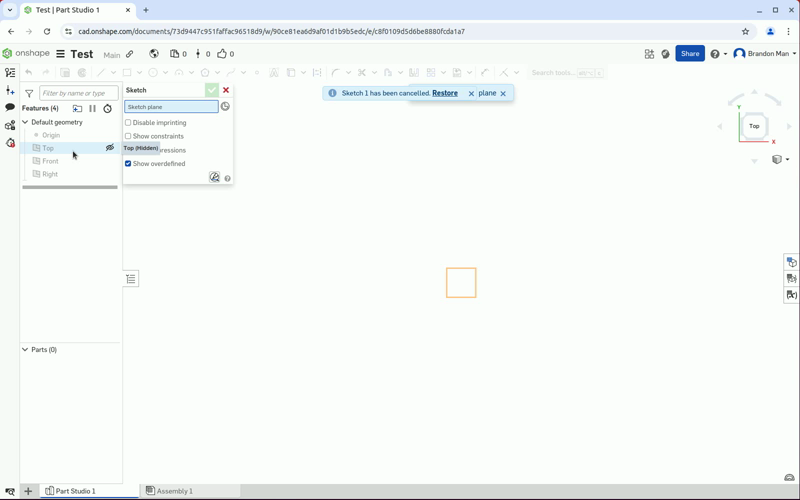
click(73, 150)
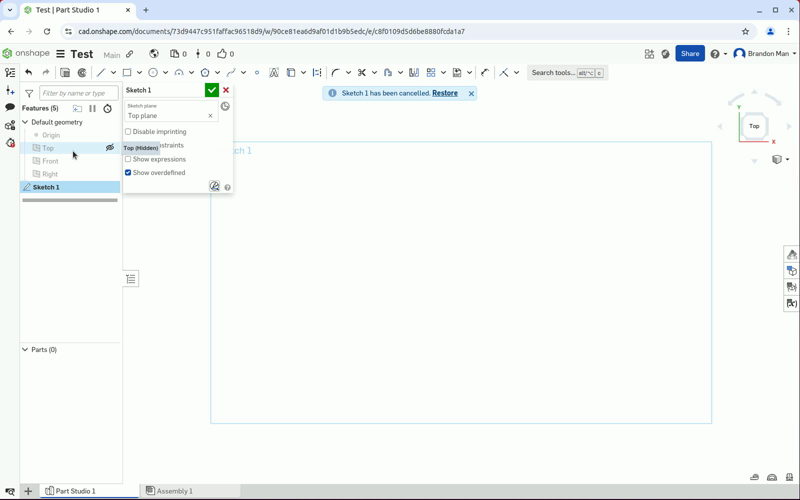
mouse_move(73, 352)
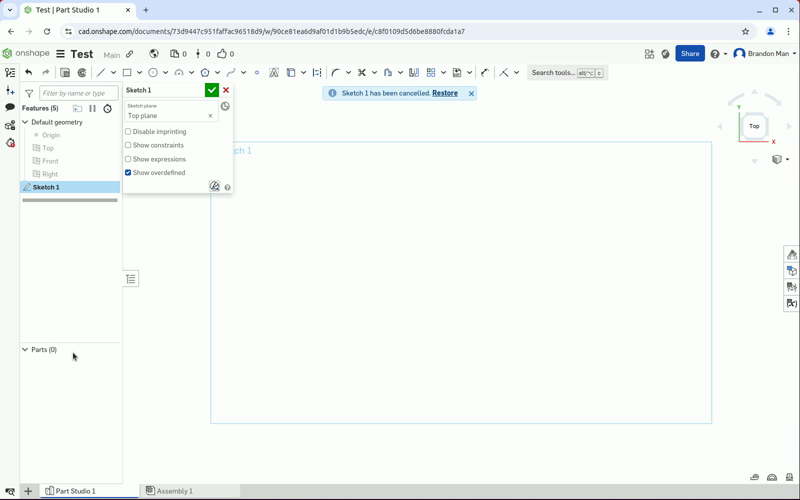
key(y)
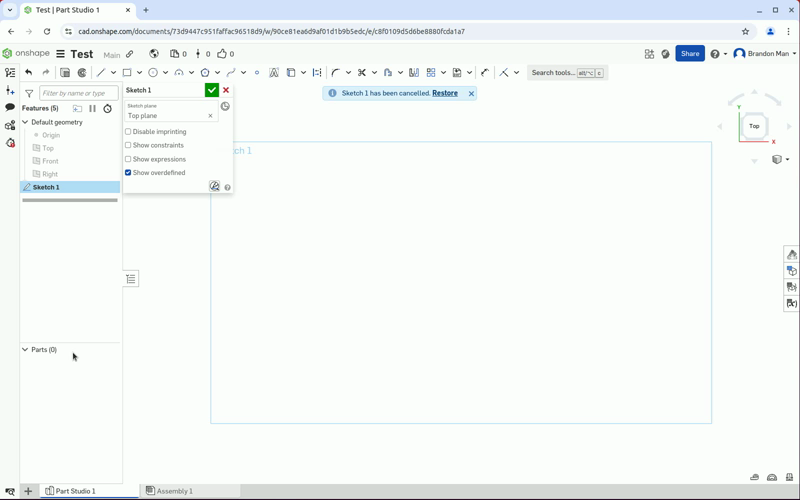
key(l)
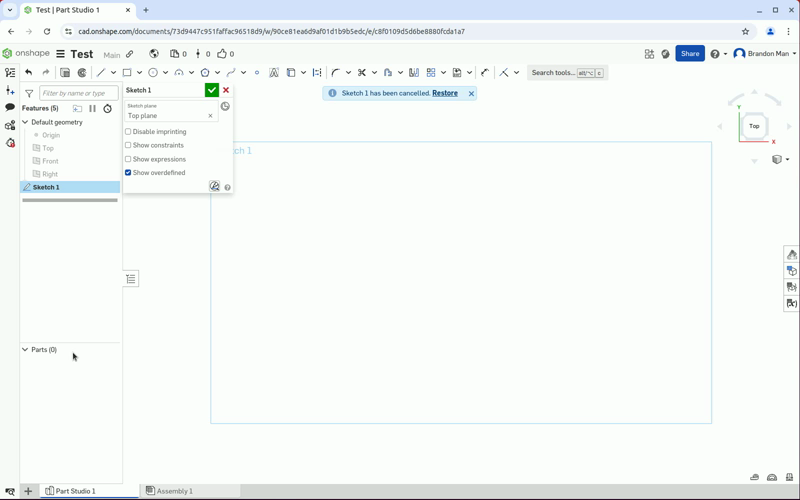
key_down(shift)
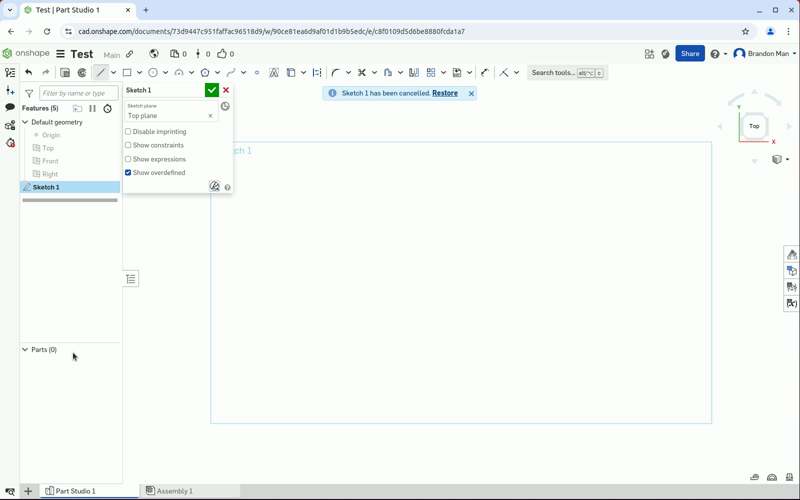
mouse_move(460, 282)
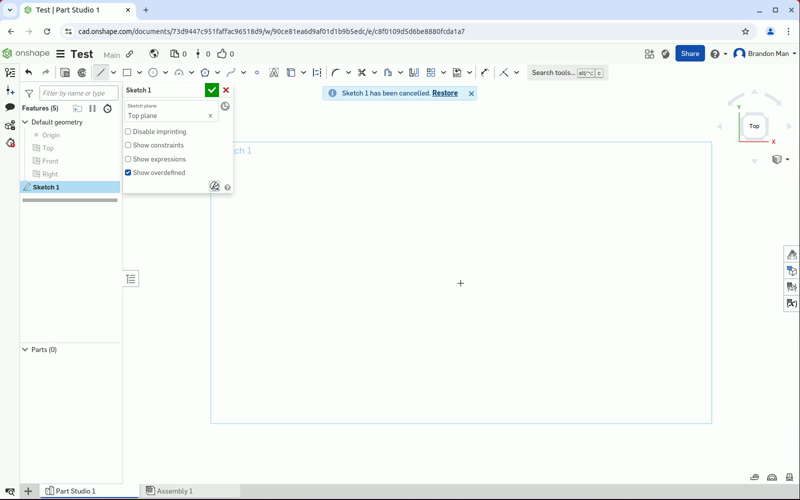
click(460, 282)
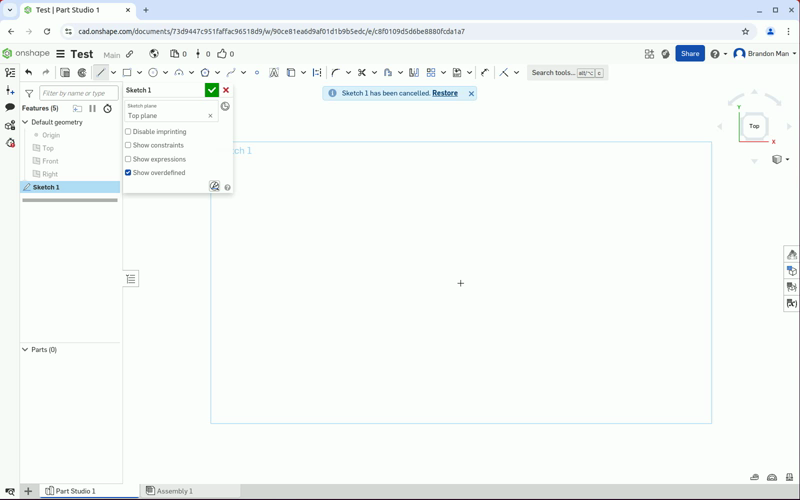
key_up(shift)
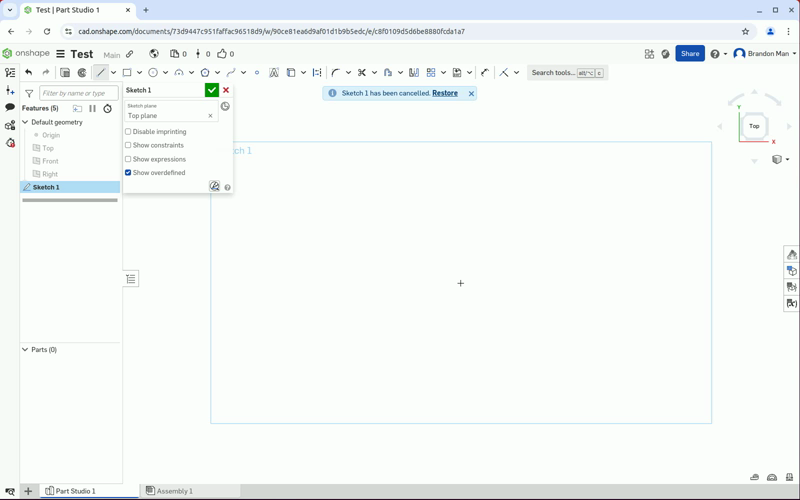
key_down(shift)
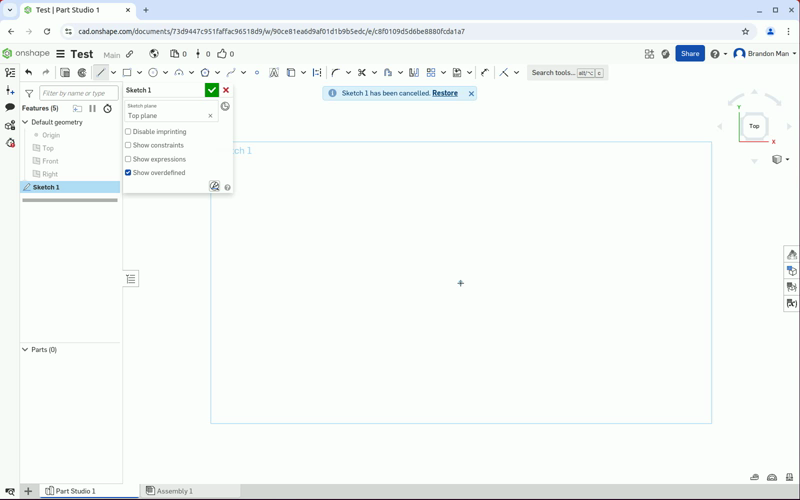
mouse_move(490, 282)
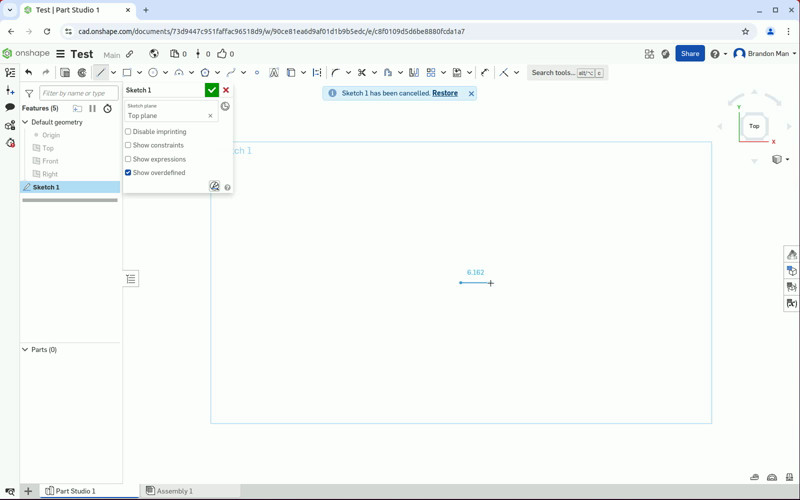
mouse_move(498, 282)
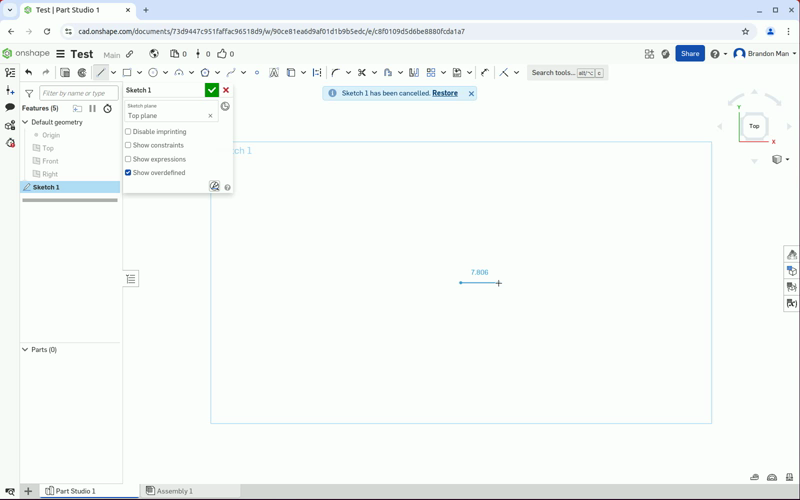
click(498, 282)
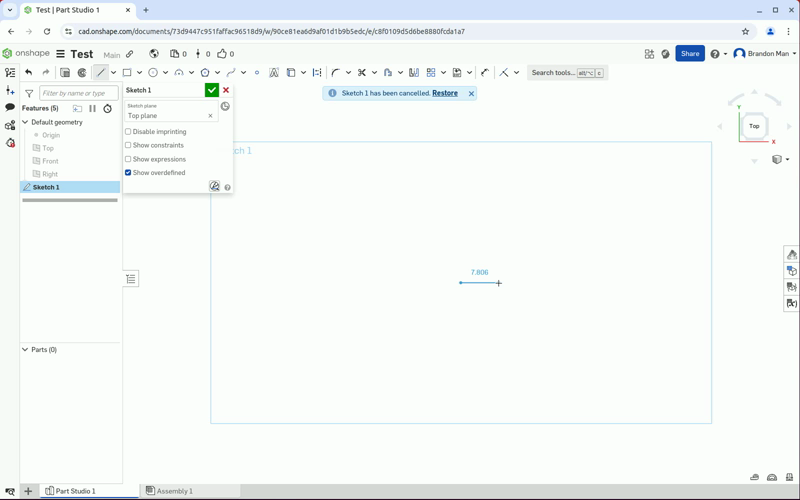
key_up(shift)
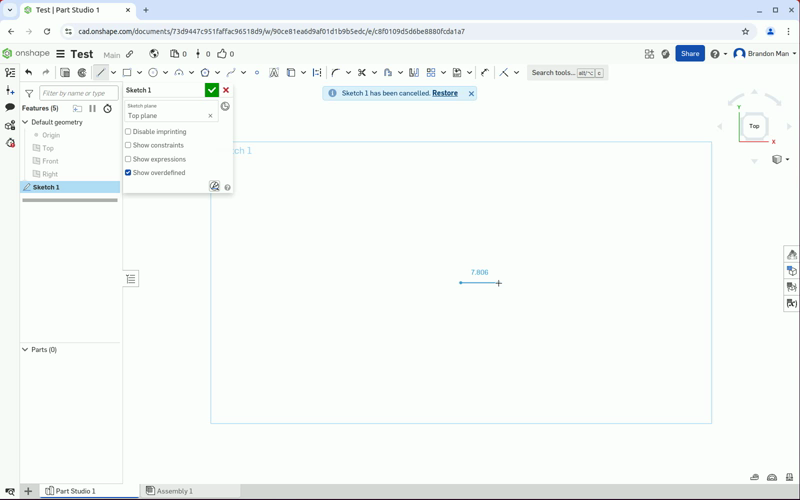
key_down(shift)
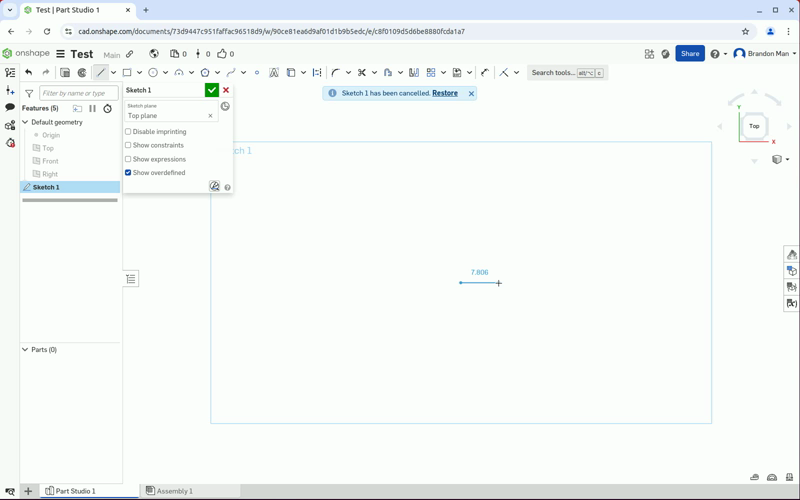
mouse_move(528, 282)
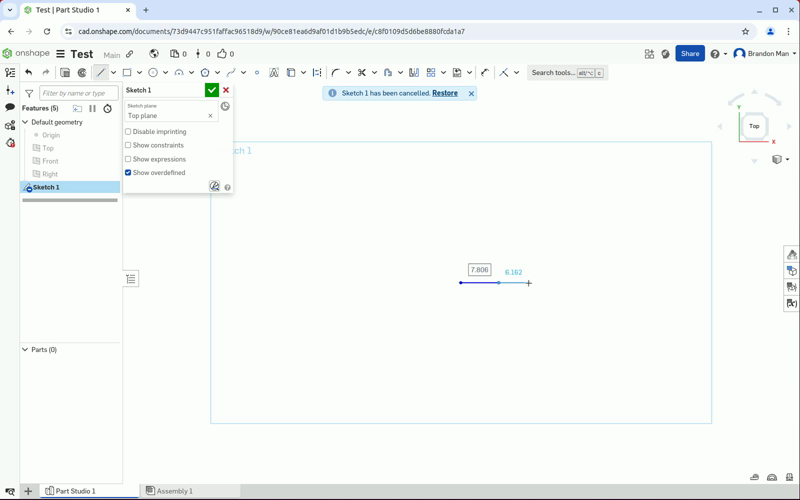
mouse_move(498, 268)
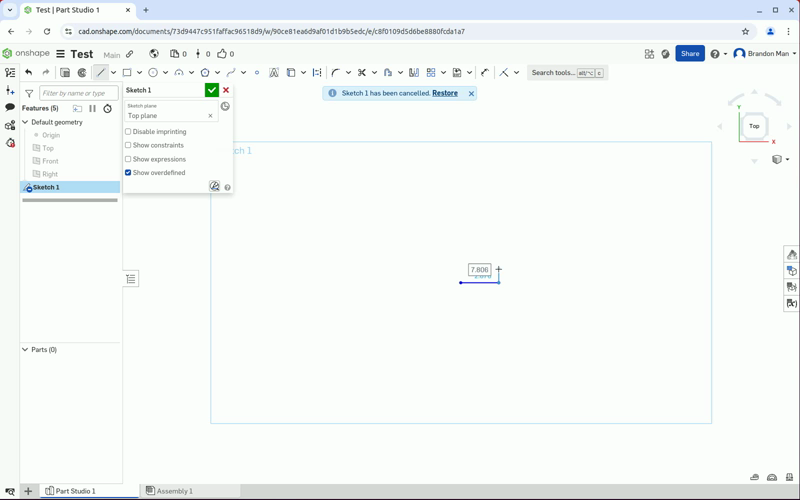
click(498, 268)
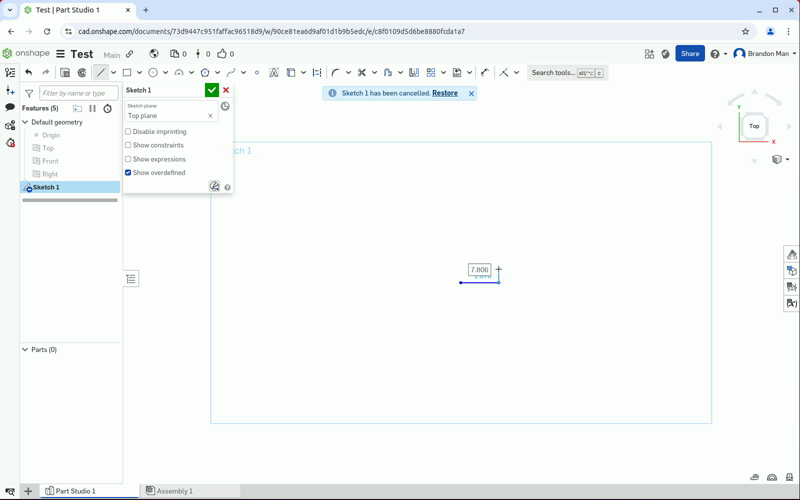
key_up(shift)
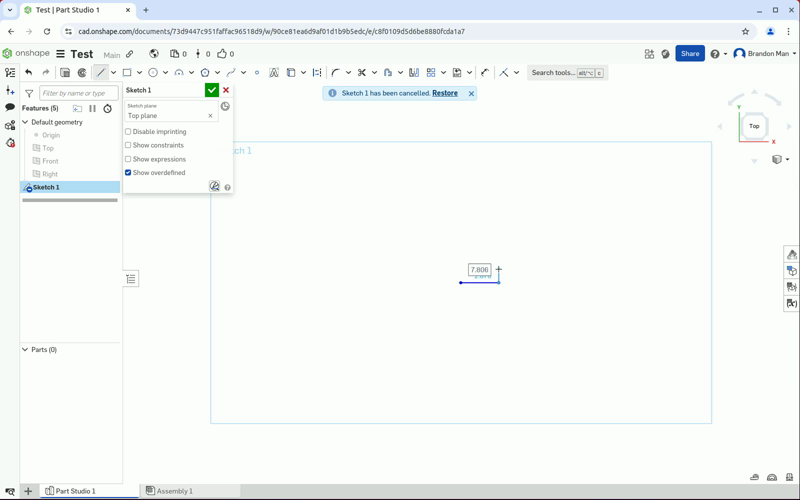
key_down(shift)
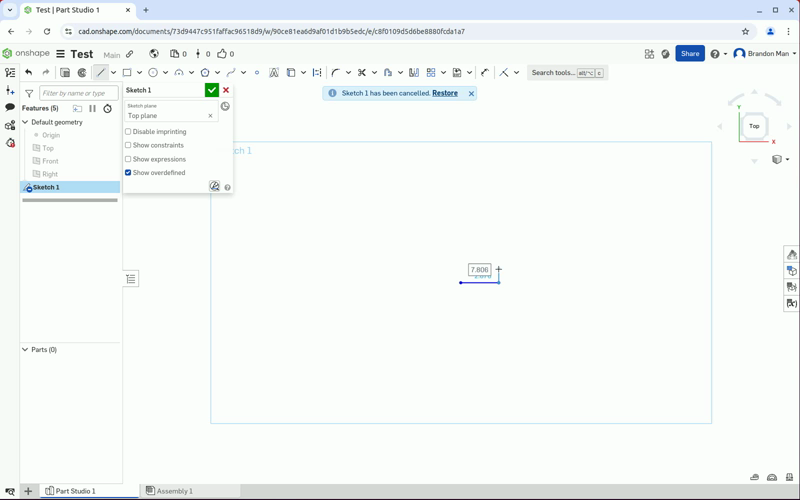
mouse_move(528, 268)
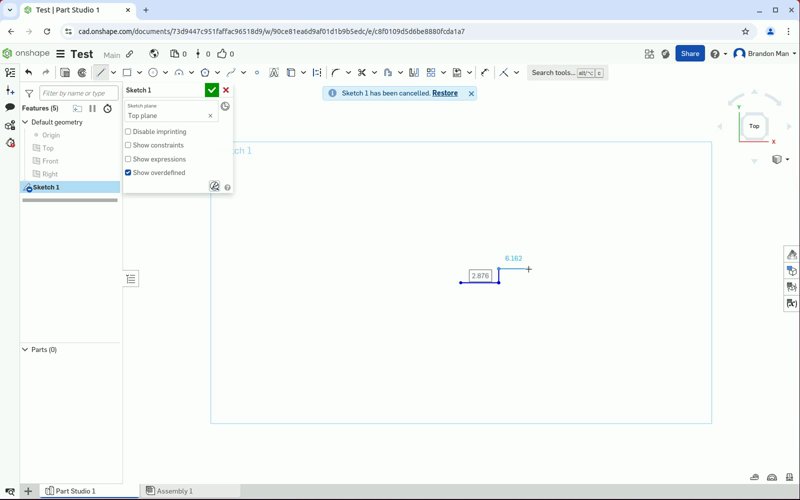
mouse_move(525, 268)
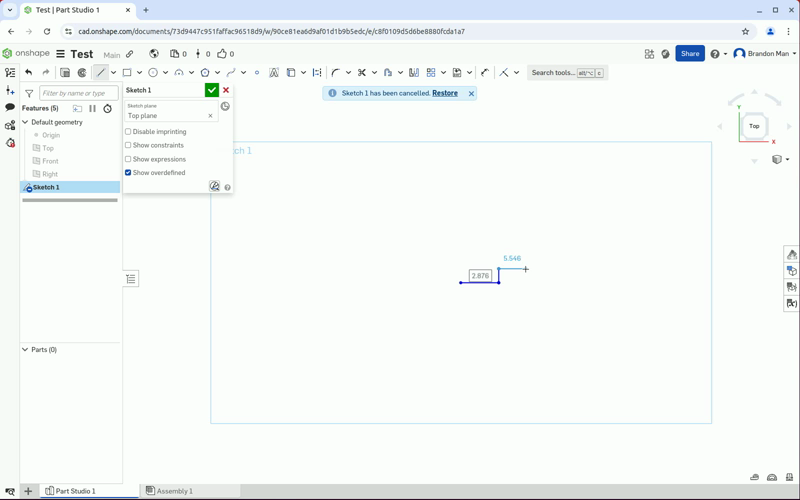
click(525, 268)
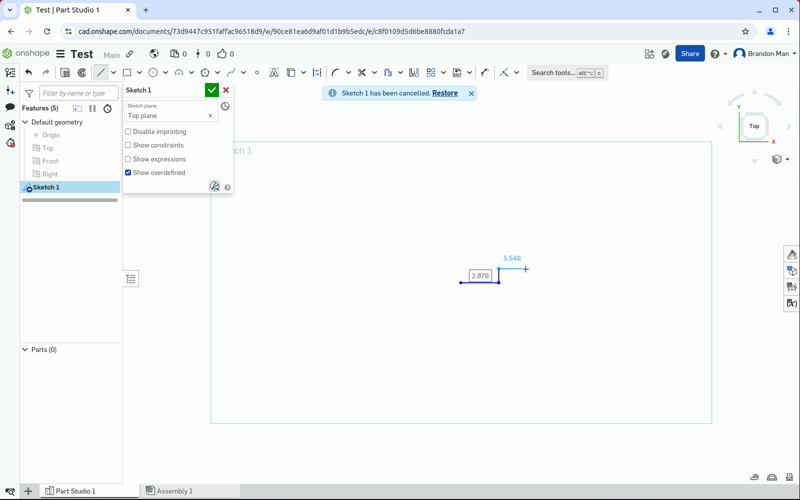
key_up(shift)
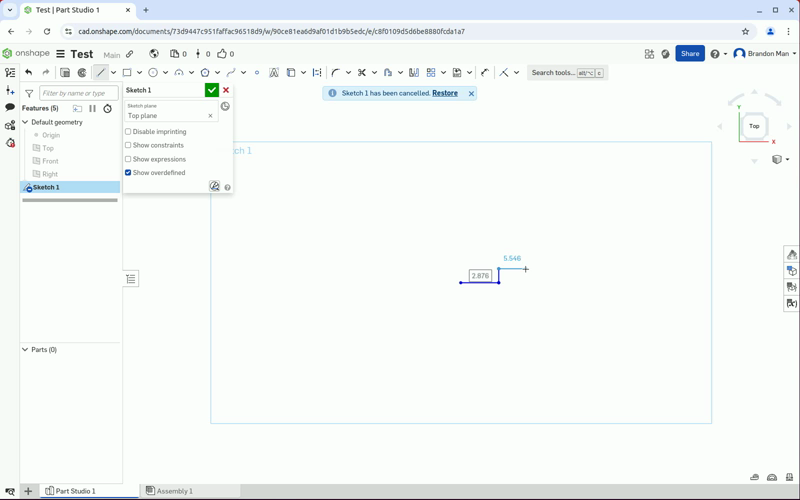
key_down(shift)
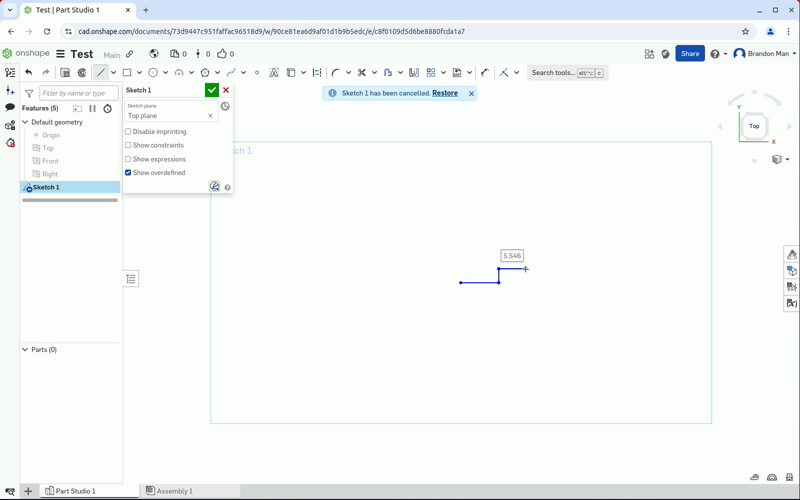
mouse_move(555, 268)
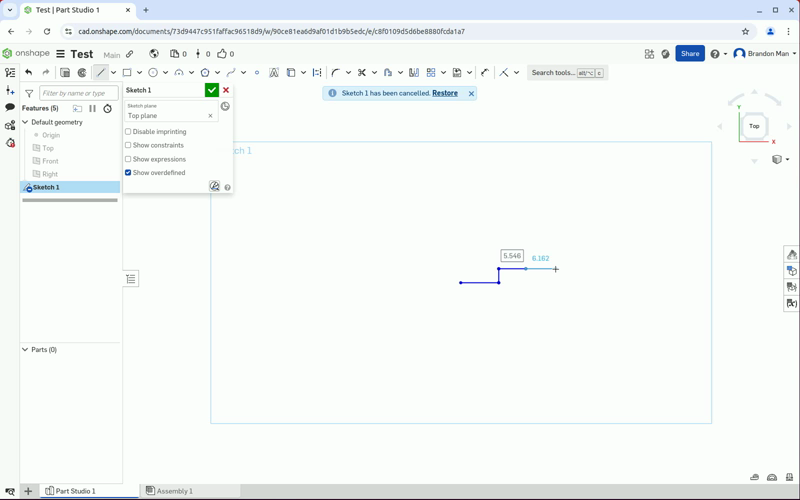
mouse_move(525, 273)
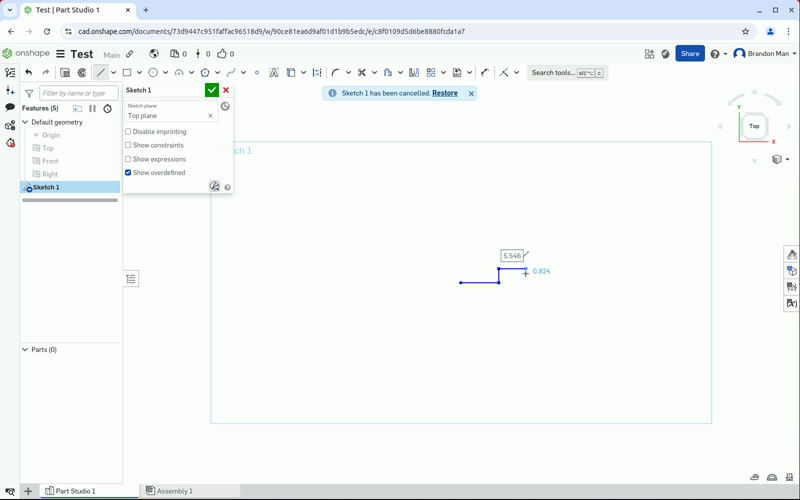
scroll(6)
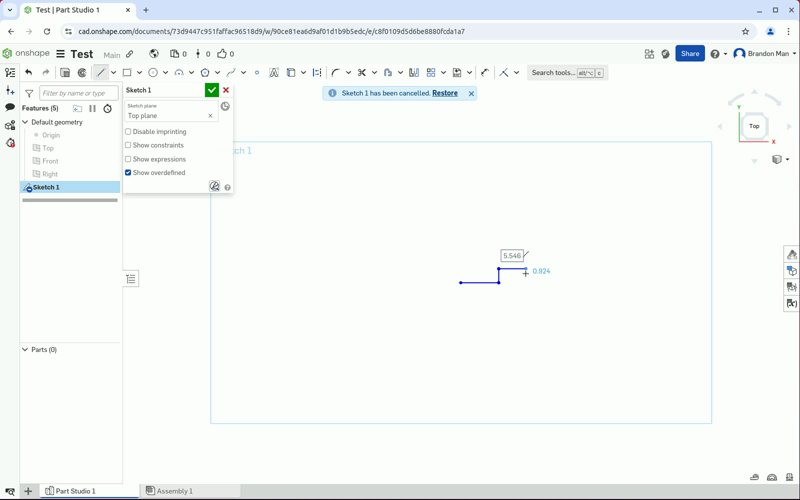
scroll(6)
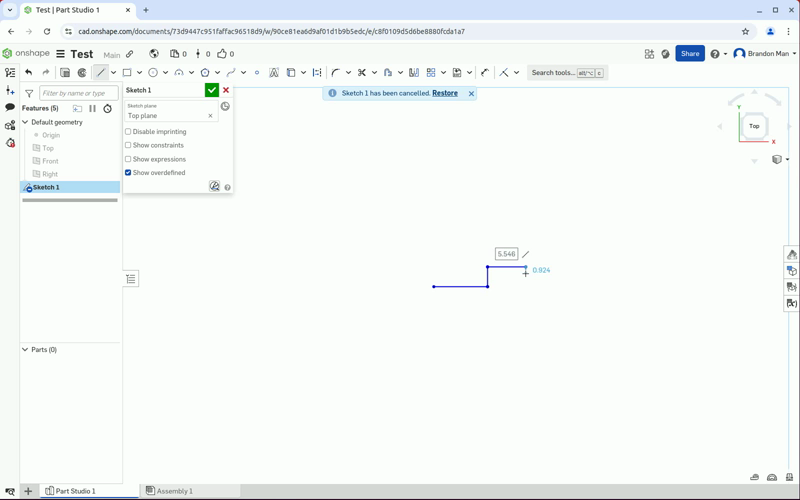
scroll(6)
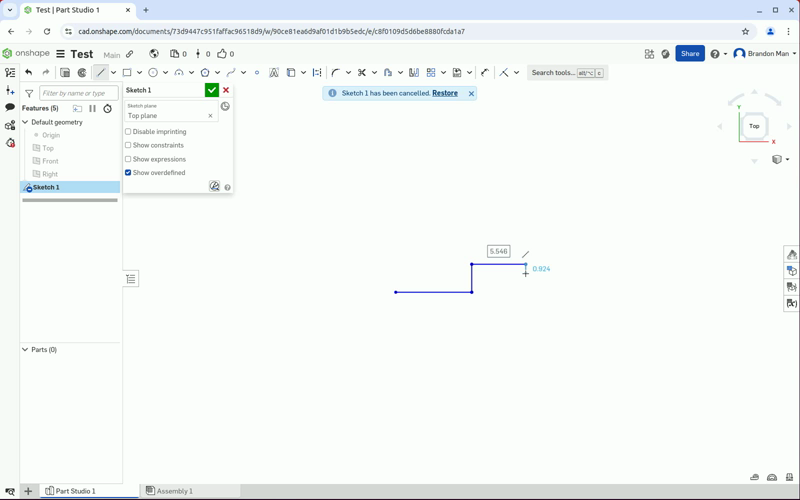
scroll(6)
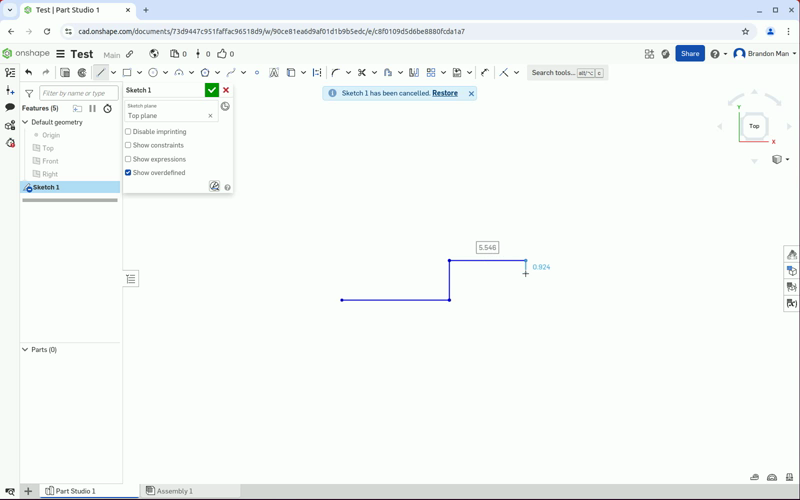
scroll(6)
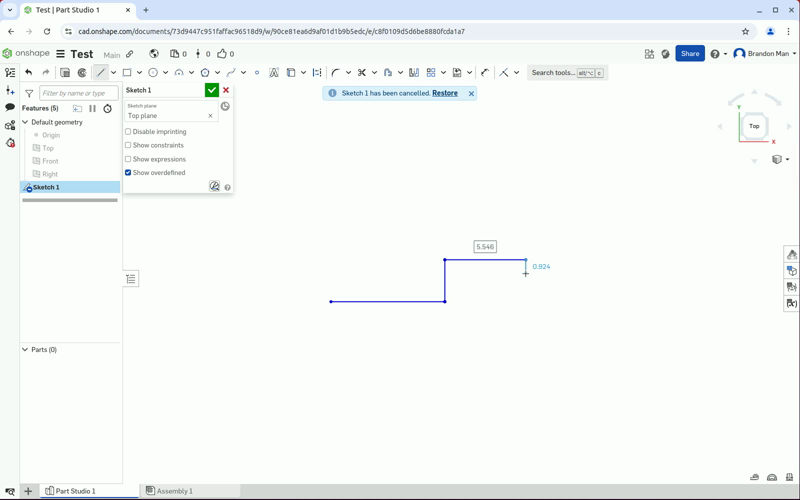
scroll(6)
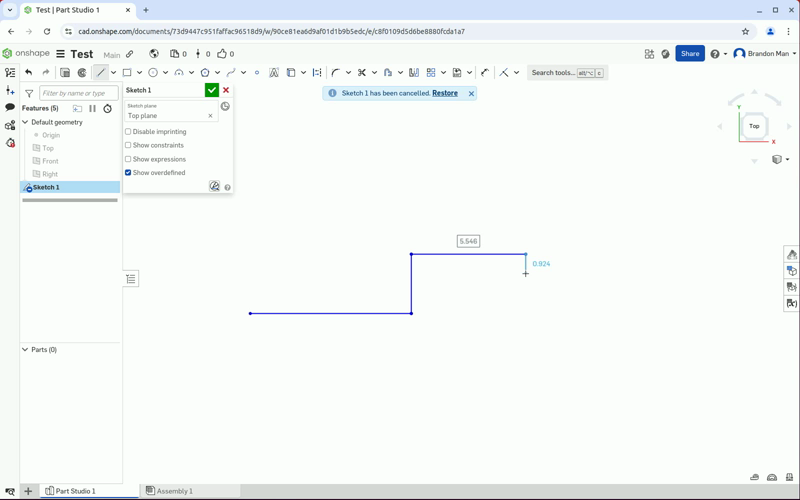
scroll(6)
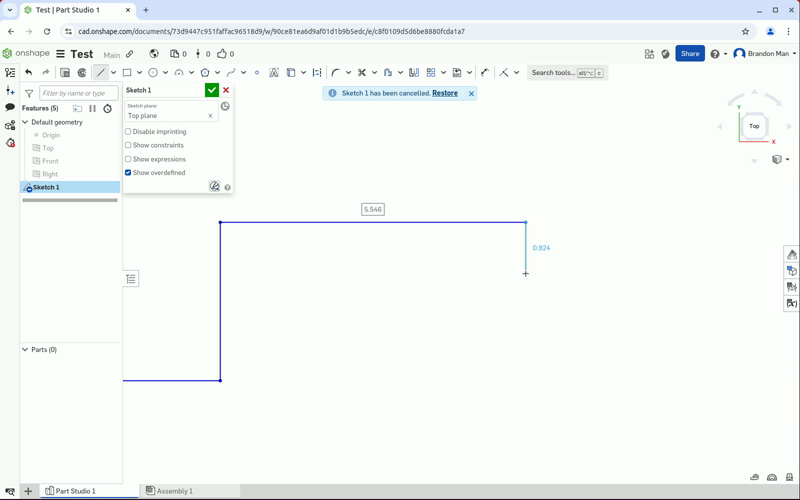
click(525, 273)
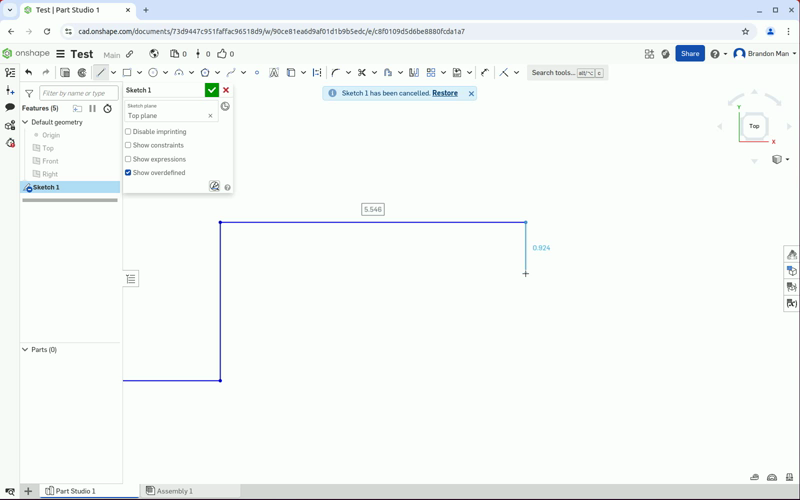
scroll(-6)
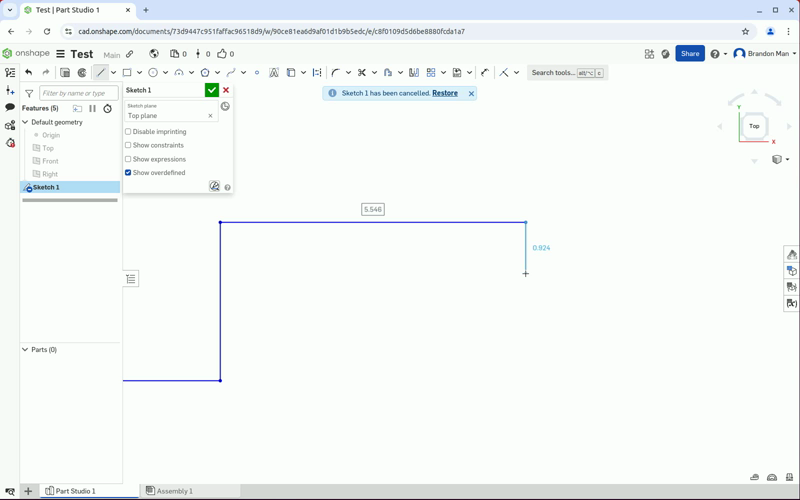
scroll(-6)
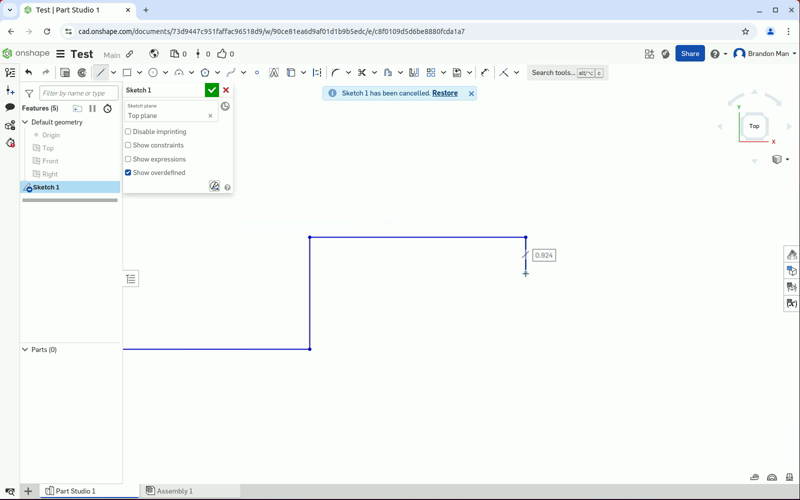
scroll(-6)
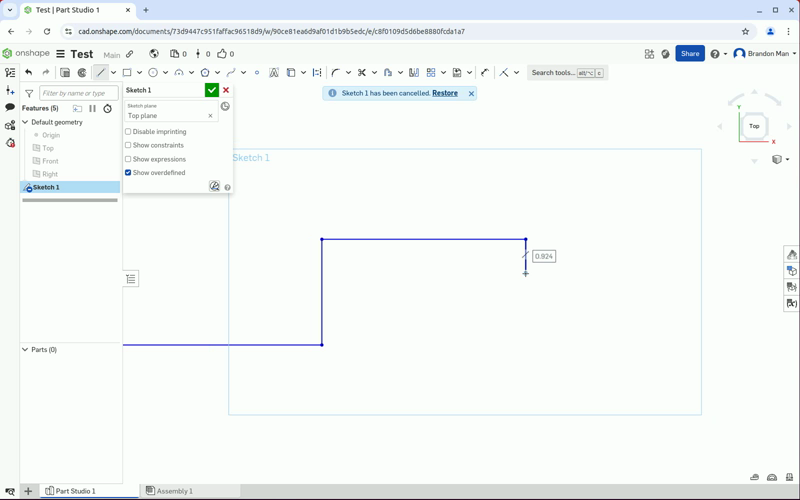
scroll(-6)
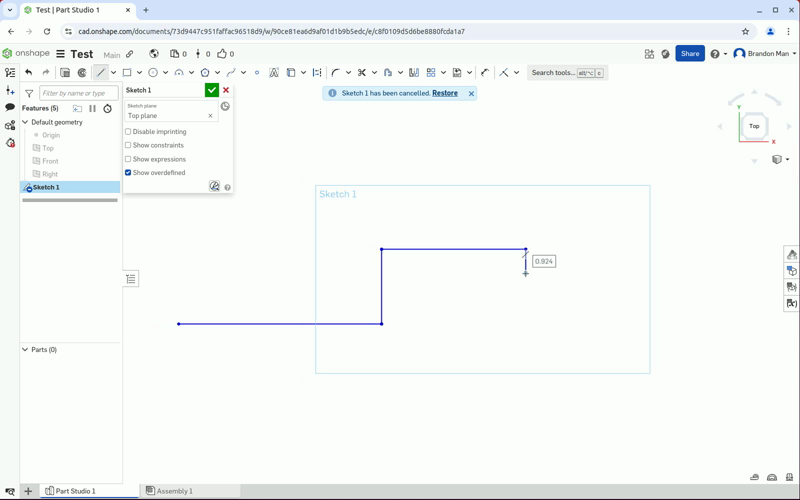
scroll(-6)
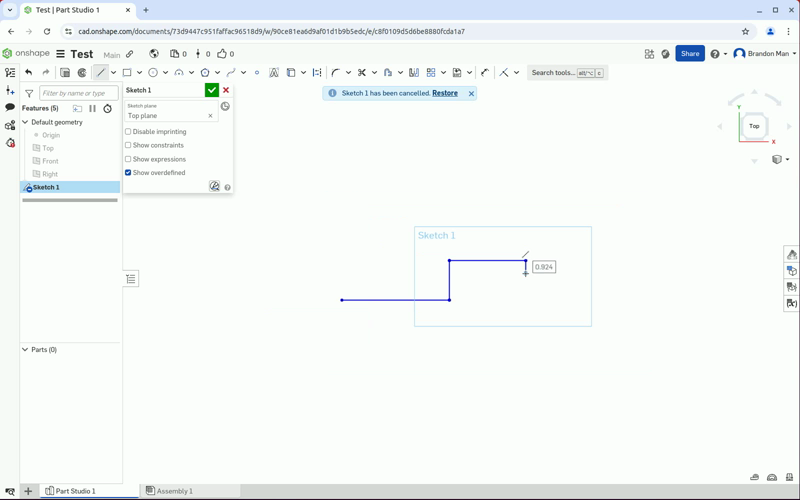
scroll(-6)
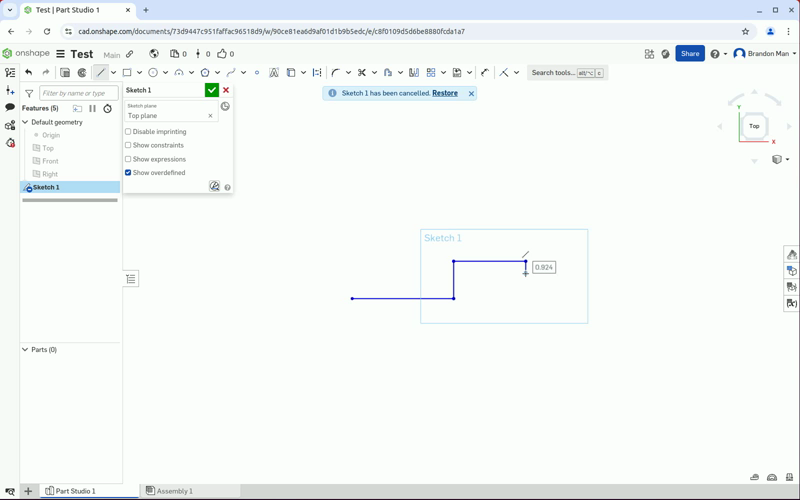
scroll(-6)
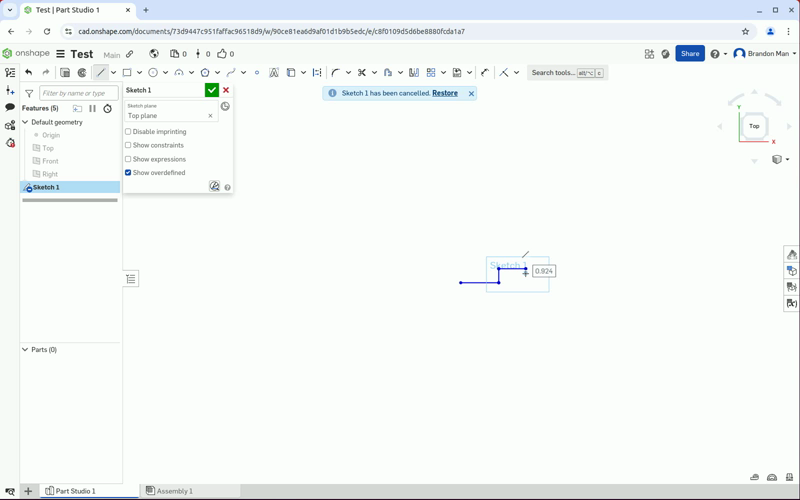
key_up(shift)
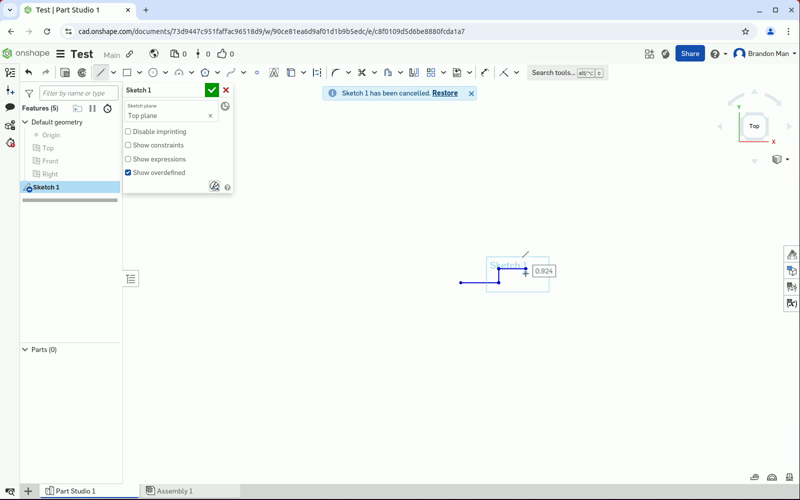
key_down(shift)
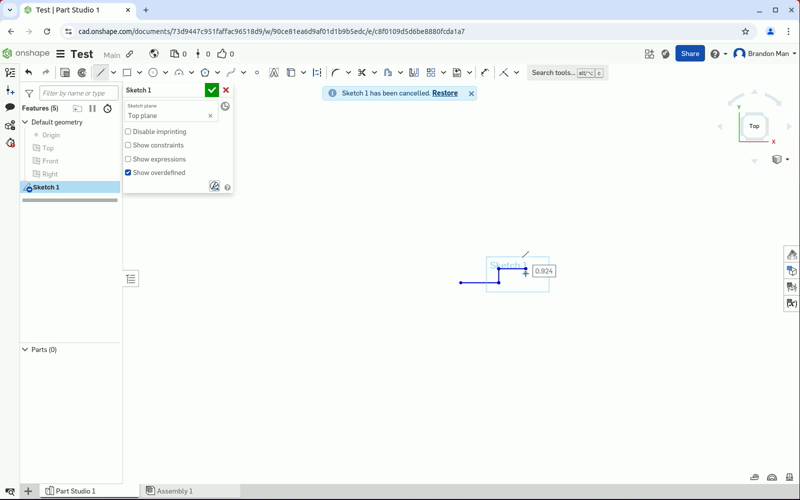
mouse_move(555, 273)
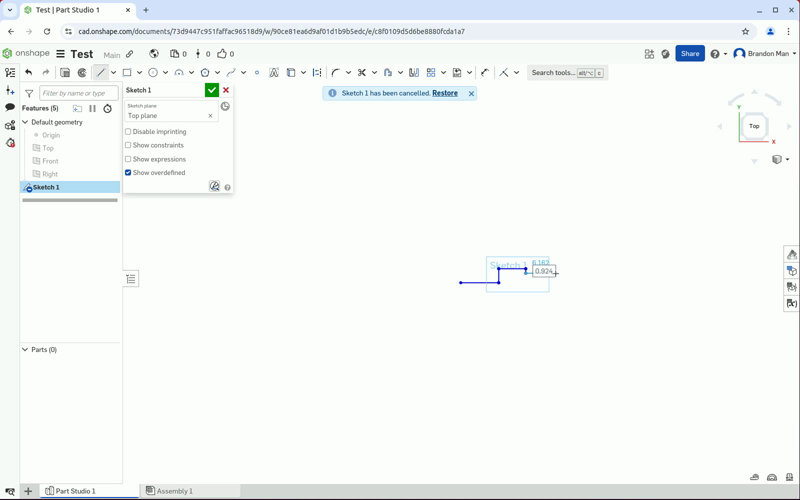
mouse_move(554, 273)
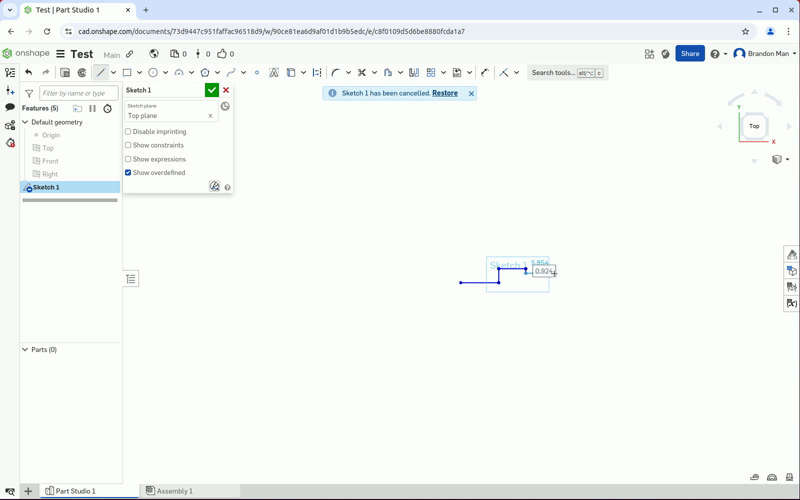
click(554, 273)
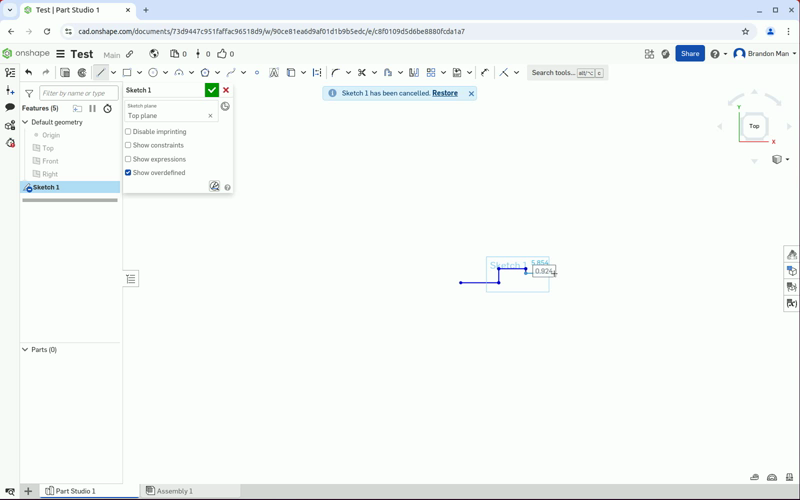
key_up(shift)
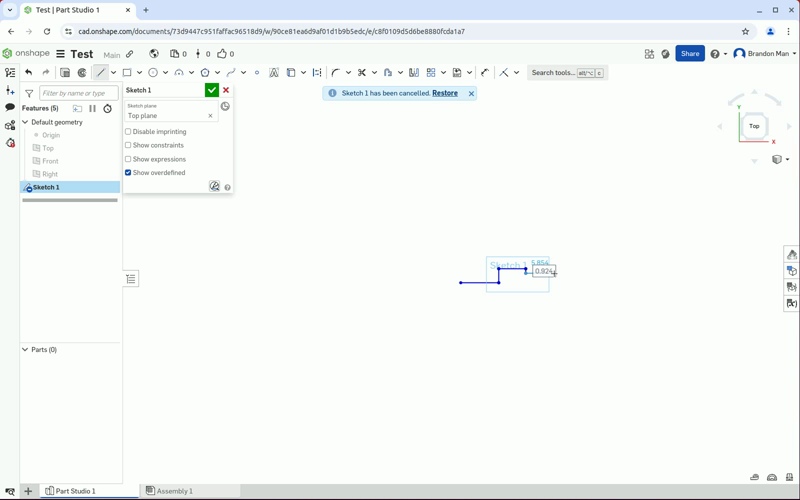
key_down(shift)
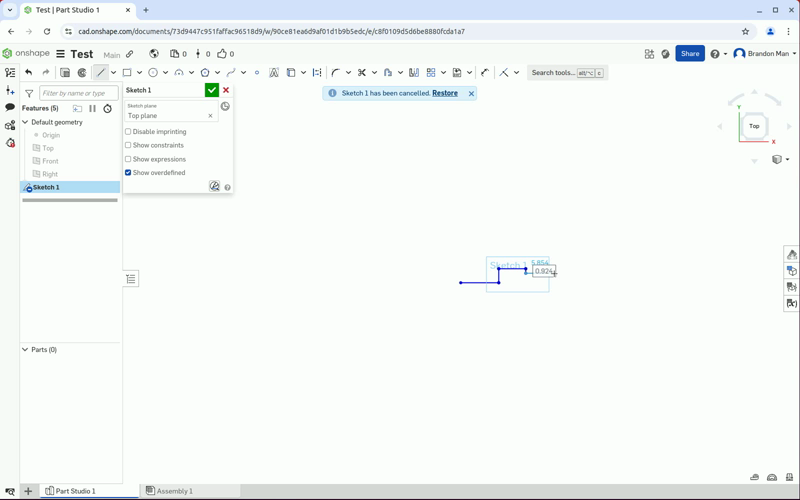
mouse_move(584, 273)
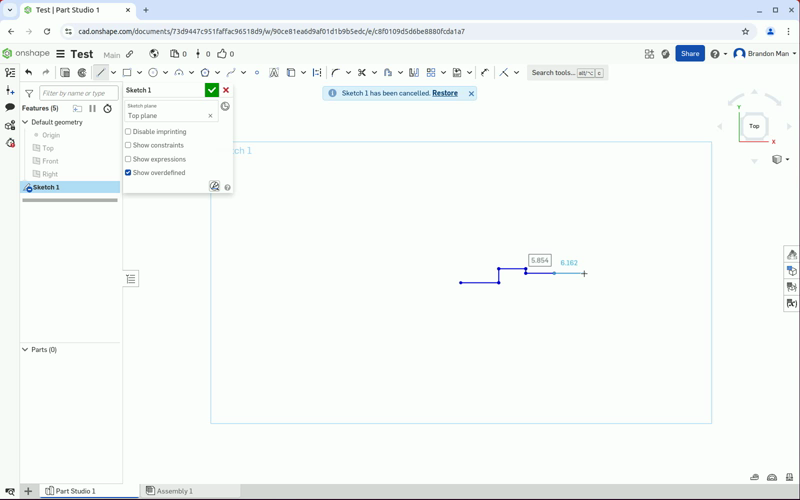
mouse_move(554, 301)
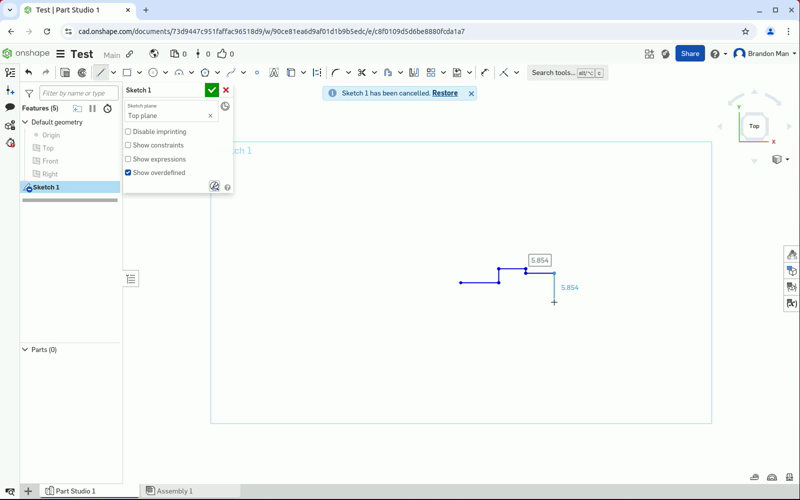
click(554, 301)
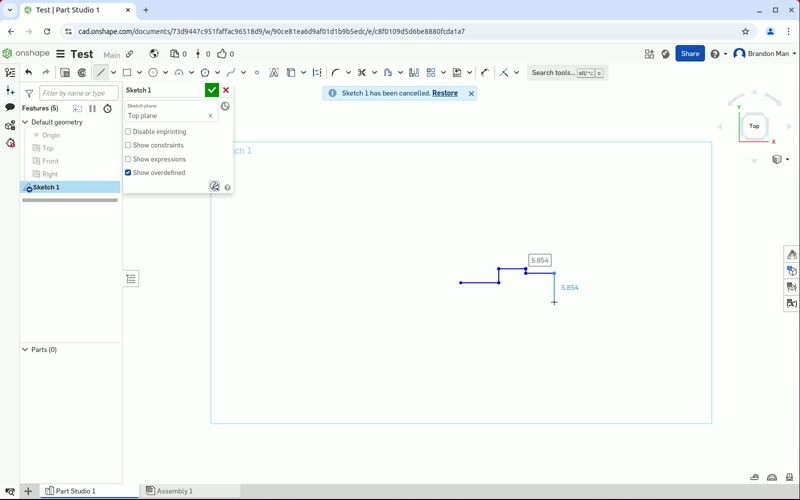
key_up(shift)
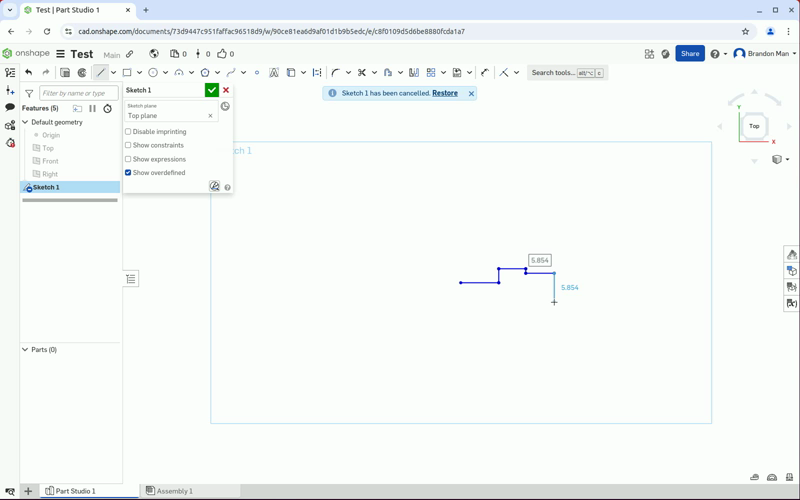
key_down(shift)
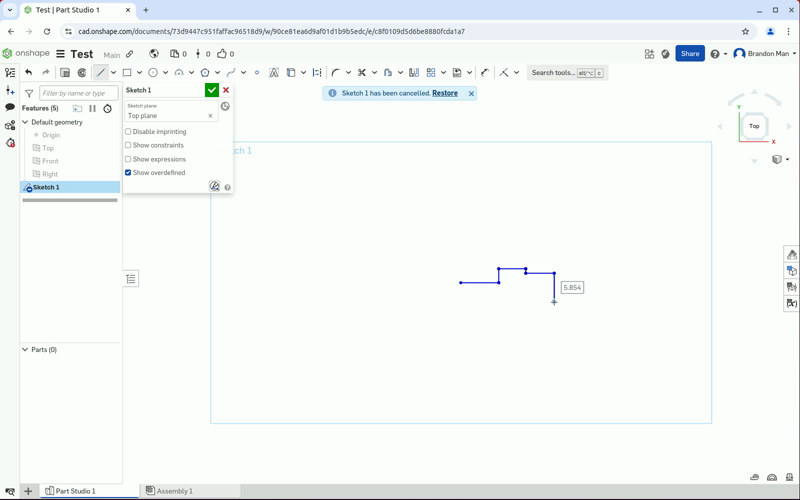
mouse_move(584, 301)
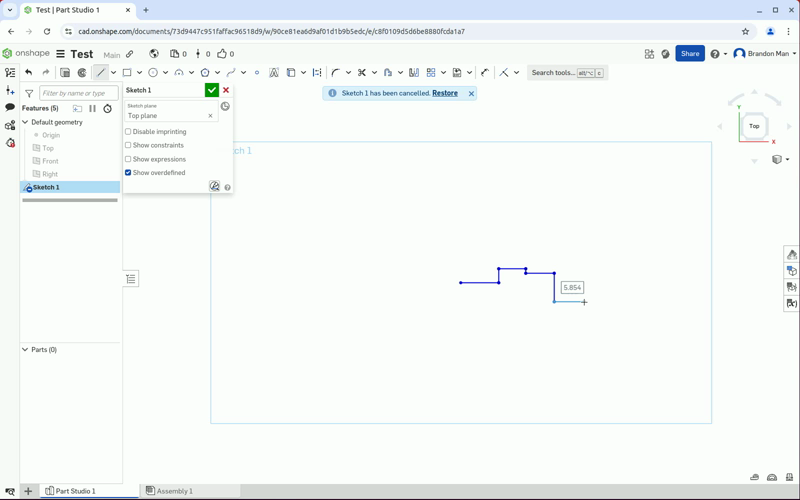
mouse_move(573, 301)
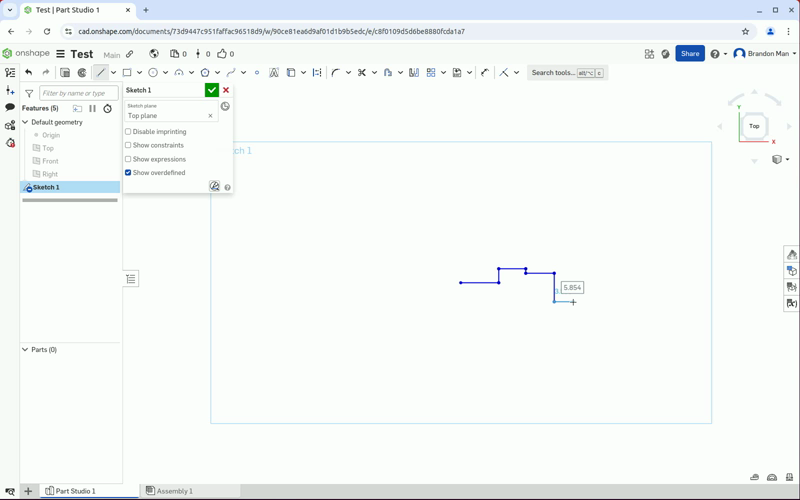
click(573, 301)
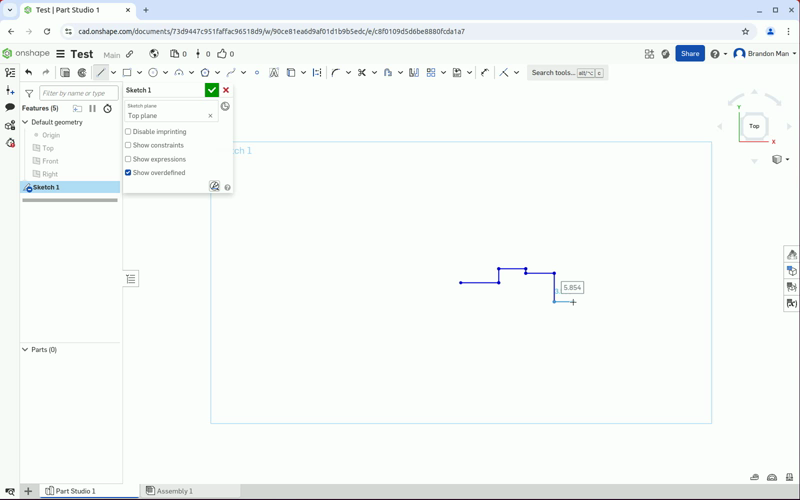
key_up(shift)
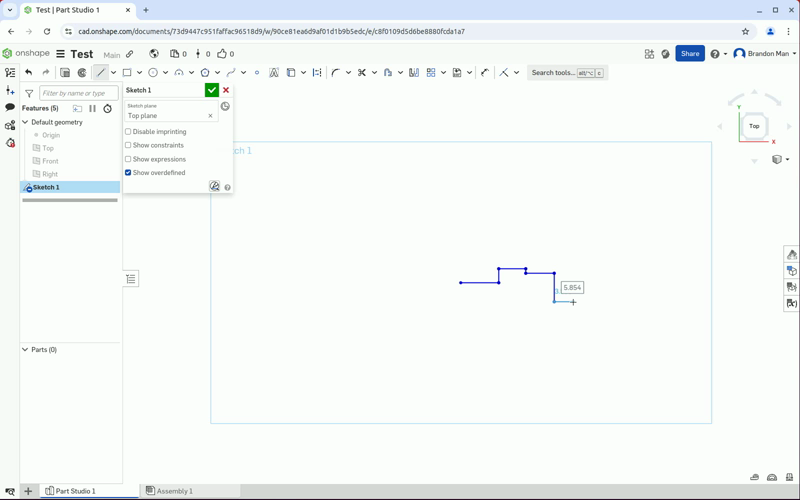
key_down(shift)
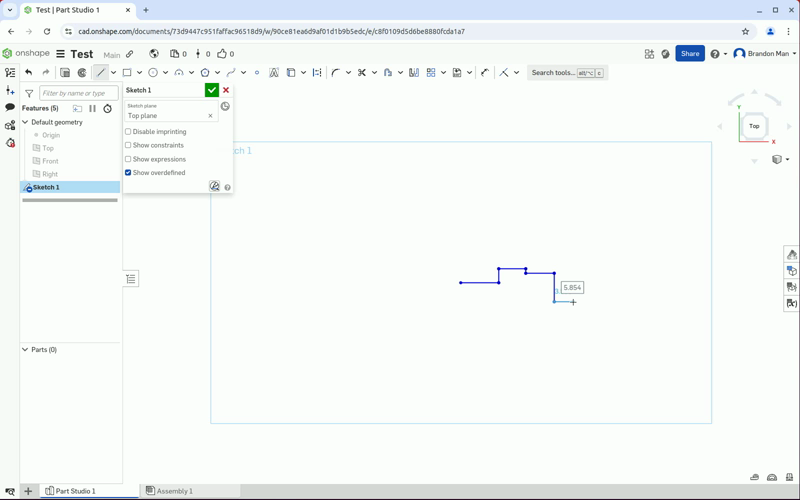
mouse_move(573, 235)
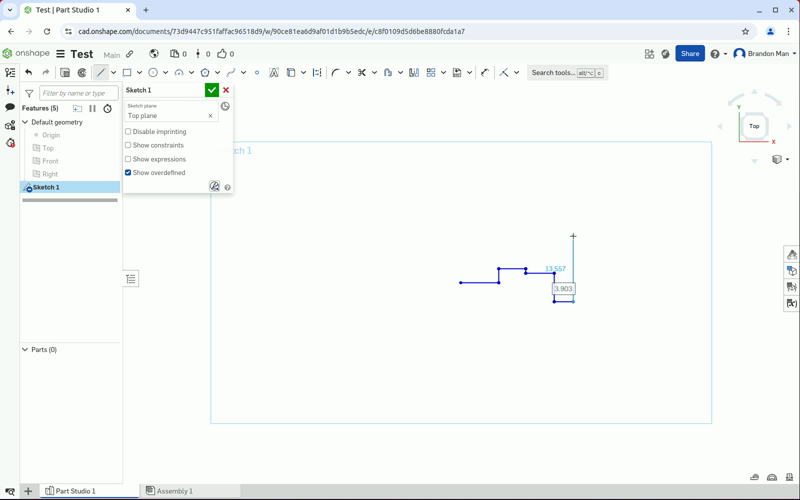
click(573, 235)
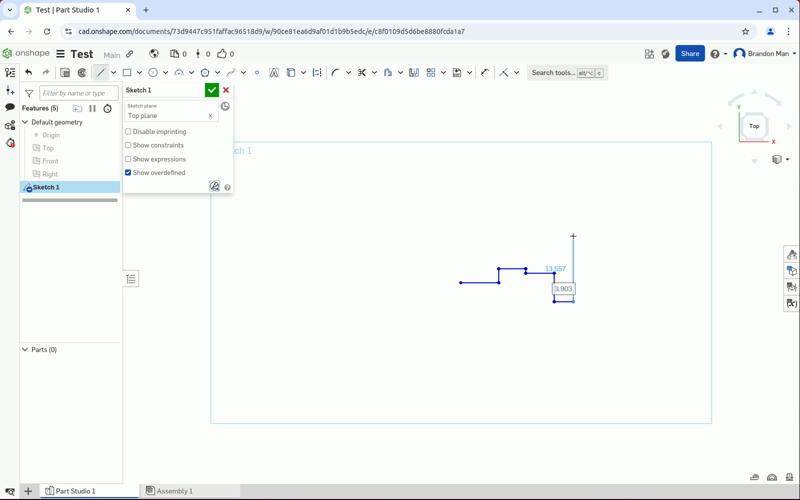
key_up(shift)
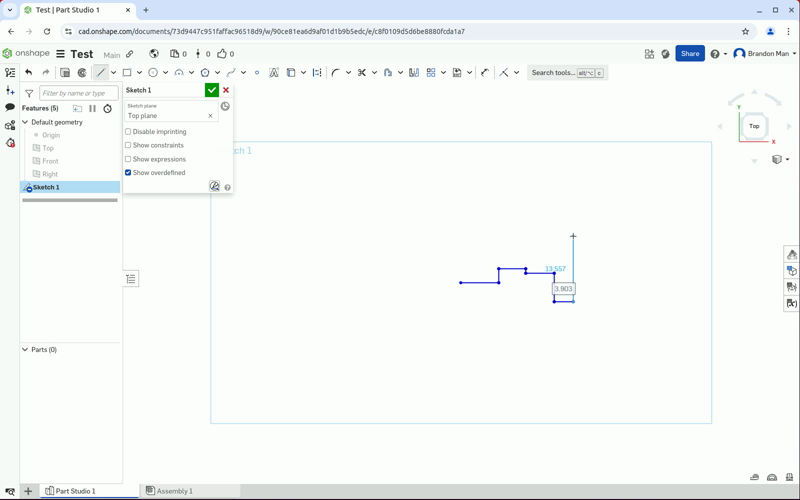
key_down(shift)
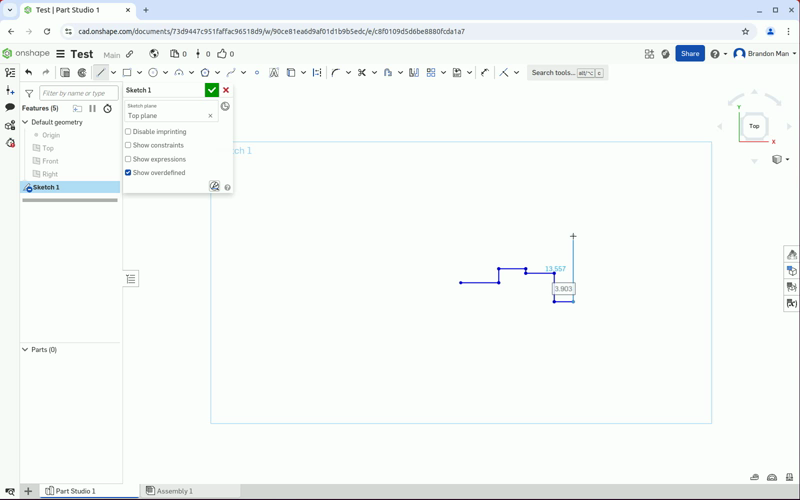
mouse_move(460, 235)
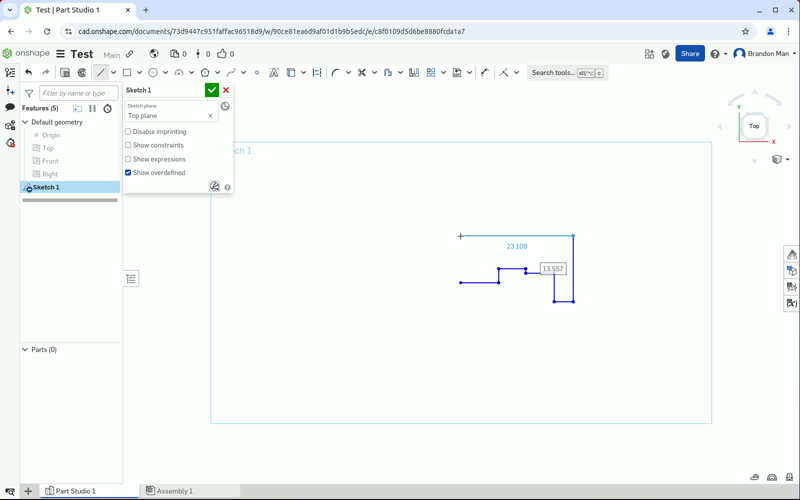
click(460, 235)
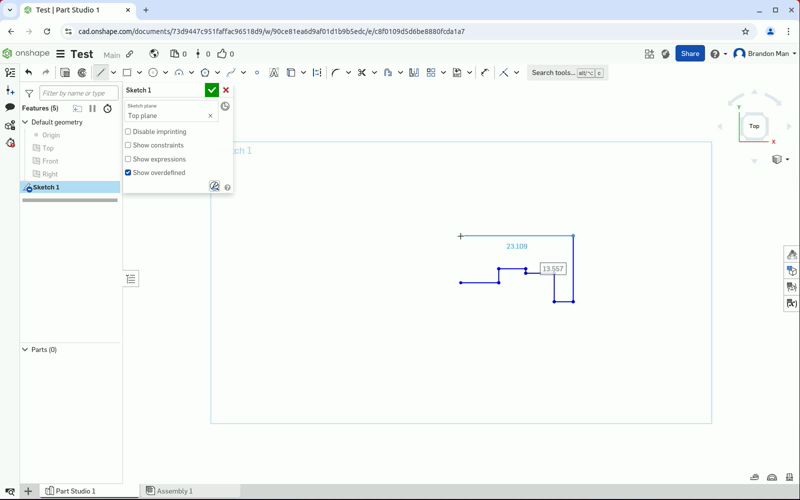
key_up(shift)
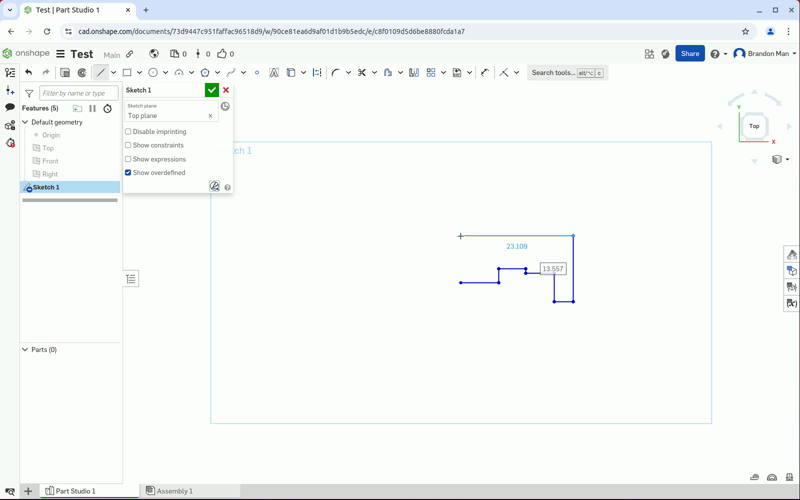
mouse_move(490, 235)
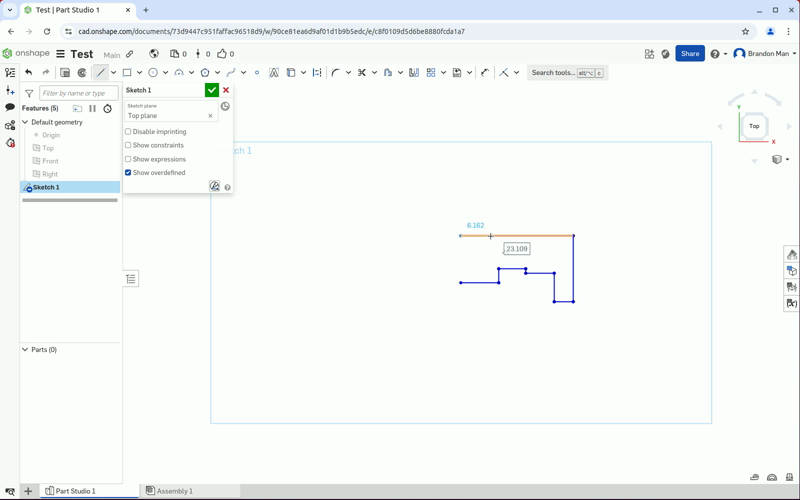
key_down(shift)
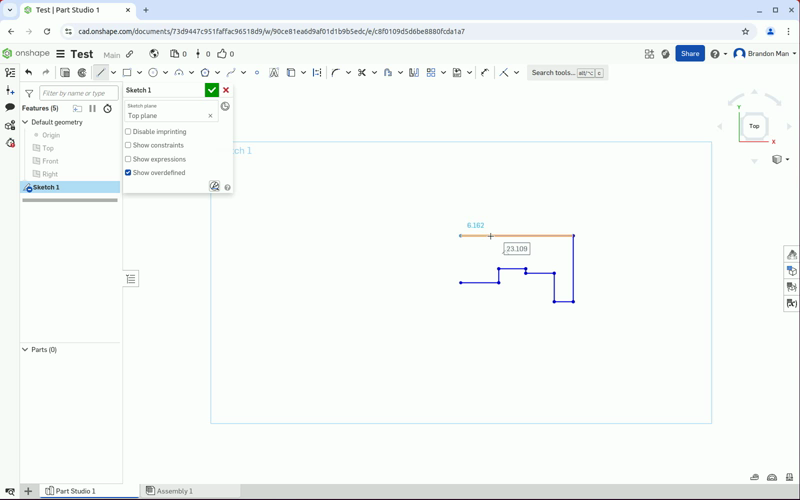
mouse_move(460, 282)
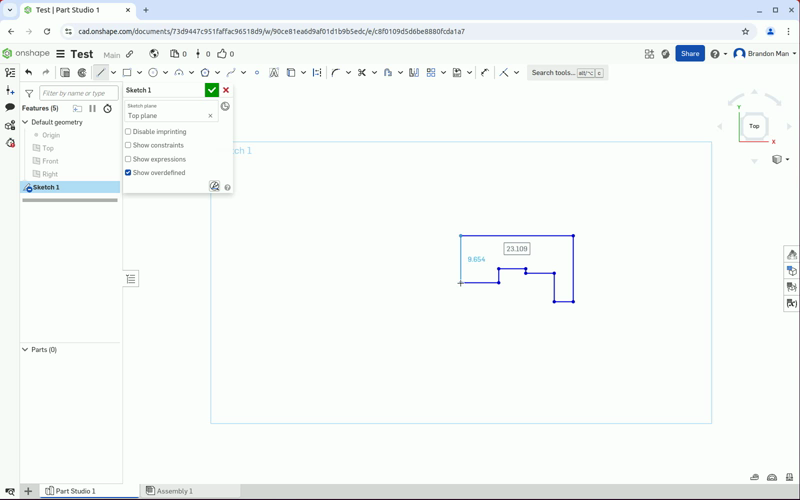
key_up(shift)
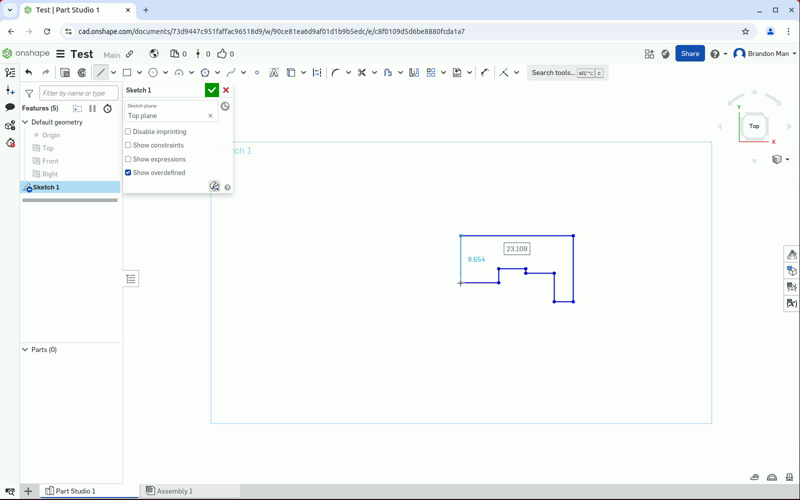
click(460, 282)
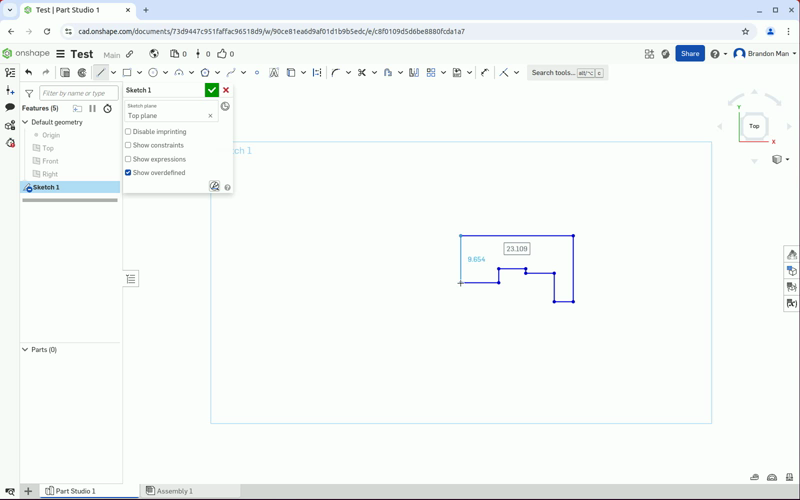
key(esc)
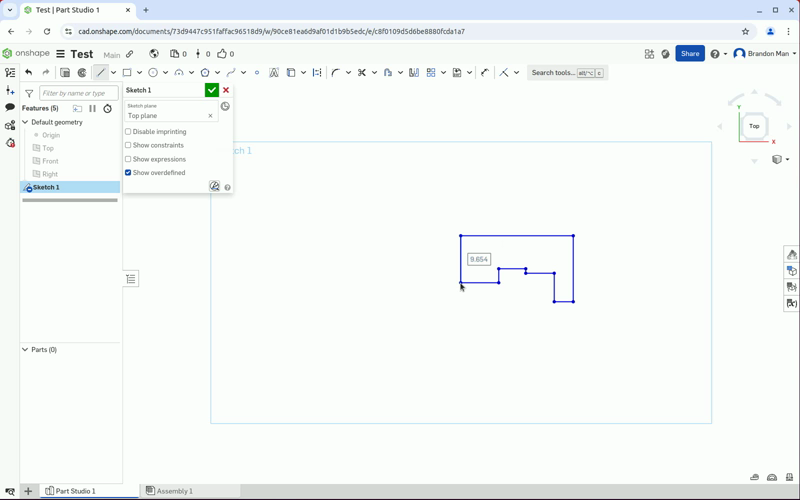
mouse_move(471, 274)
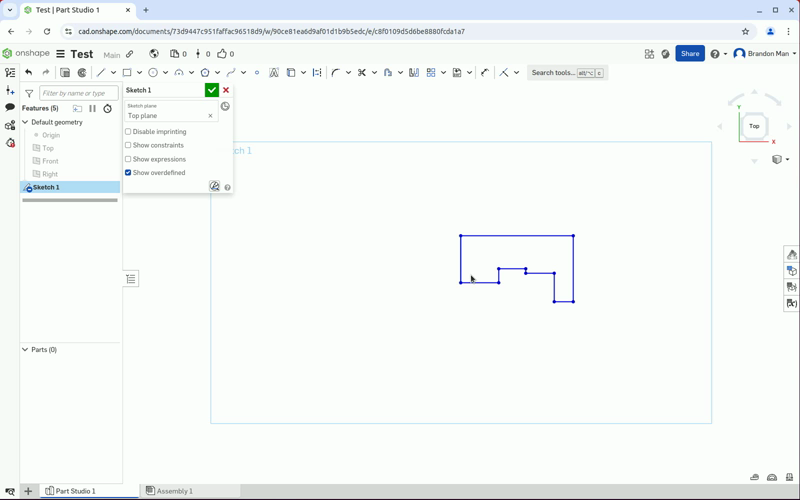
click(471, 274)
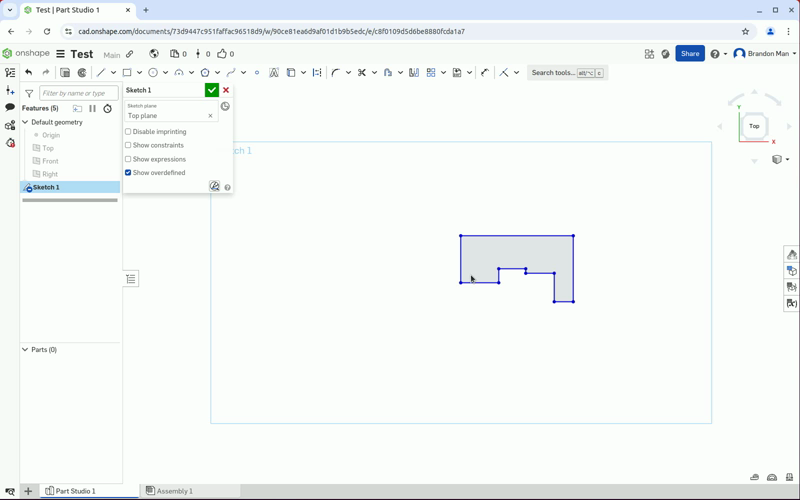
mouse_move(73, 352)
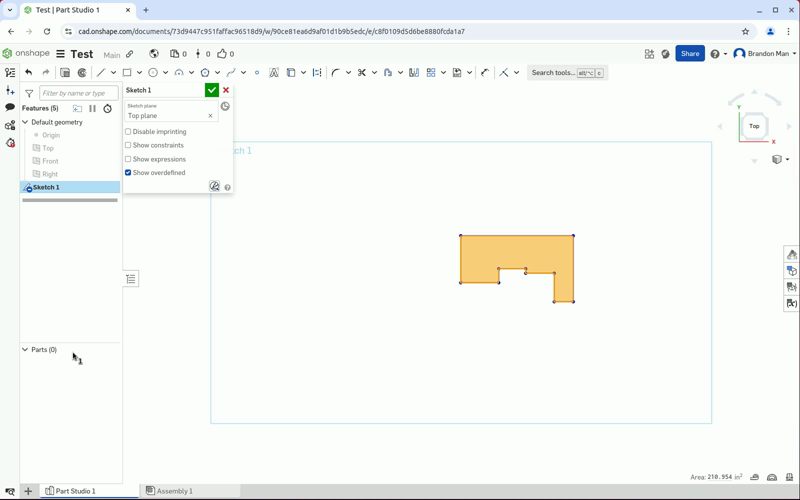
key(shift+y)
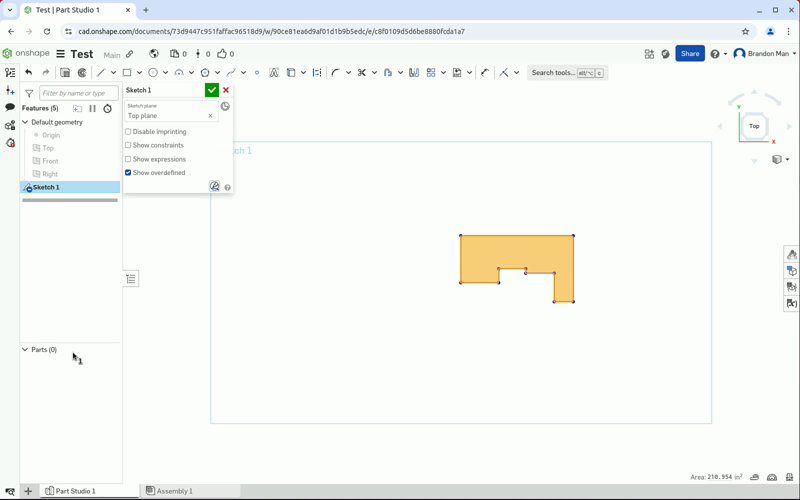
key(shift+e)
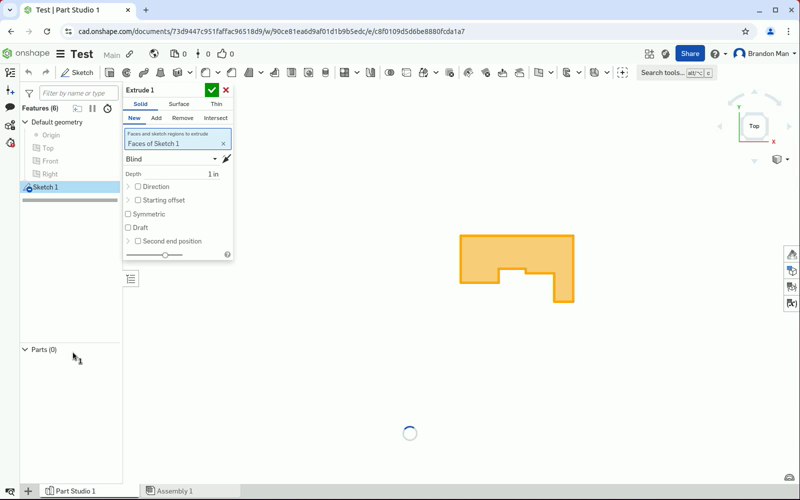
mouse_move(143, 106)
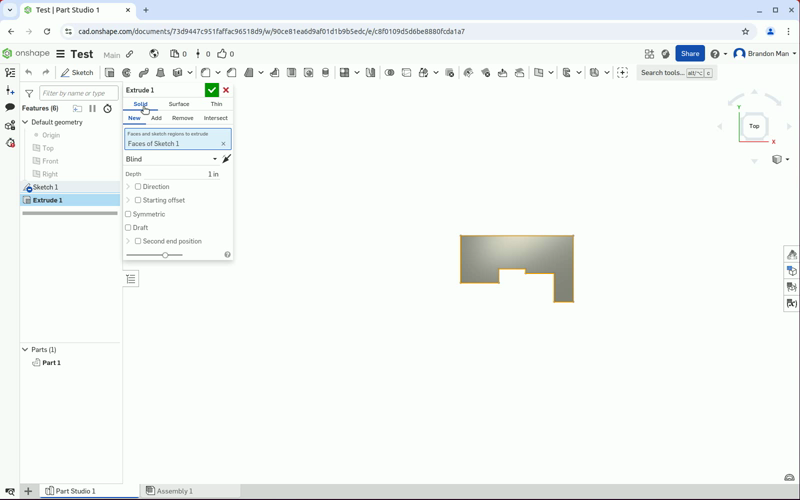
click(143, 106)
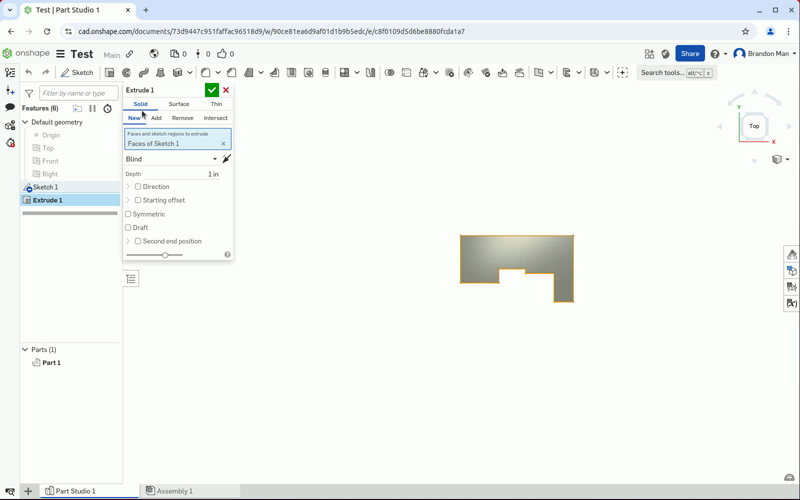
mouse_move(137, 120)
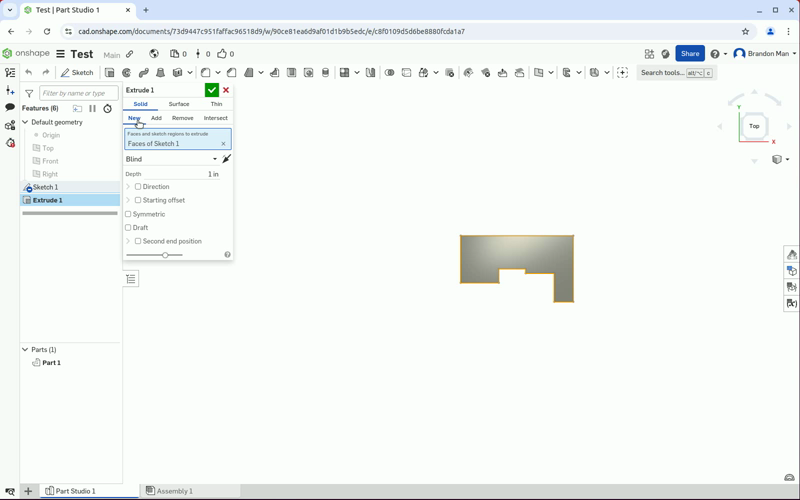
click(137, 120)
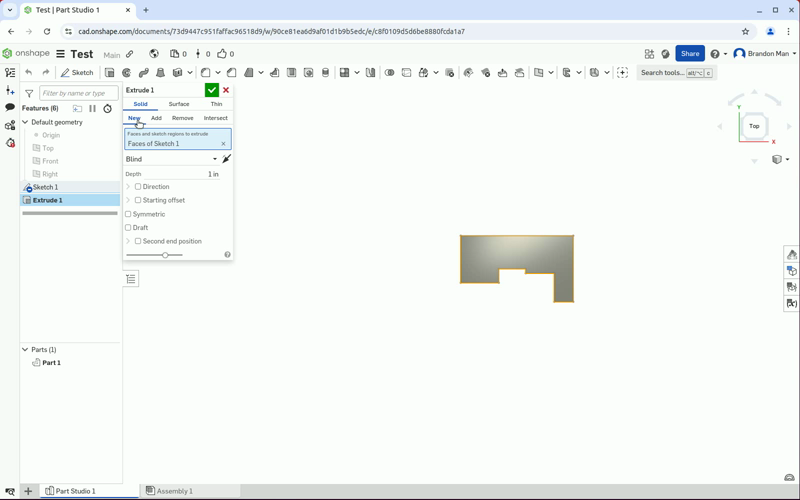
key(tab, 4)
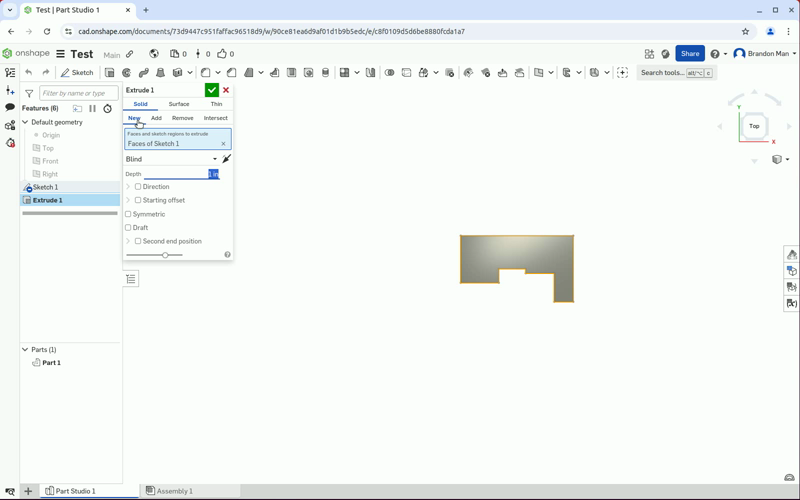
text(14.443)
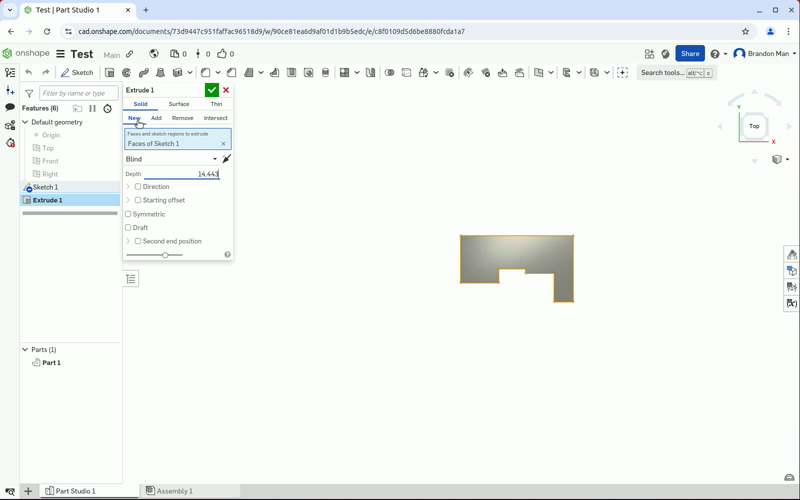
key(enter)
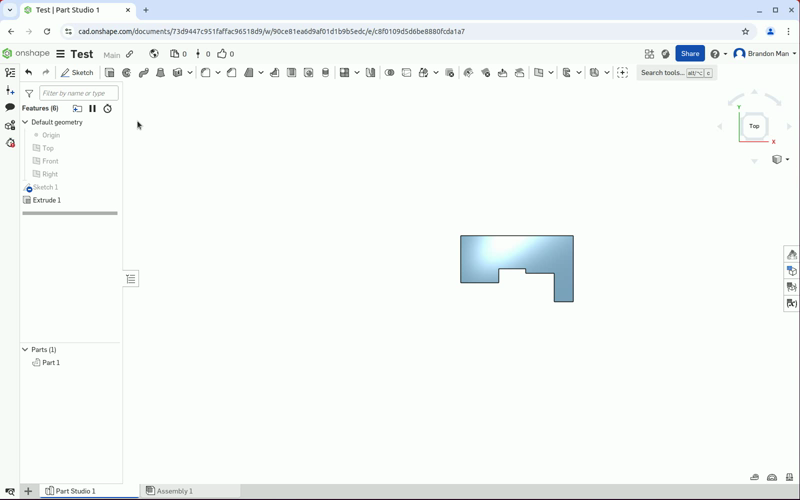
key(shift+h)
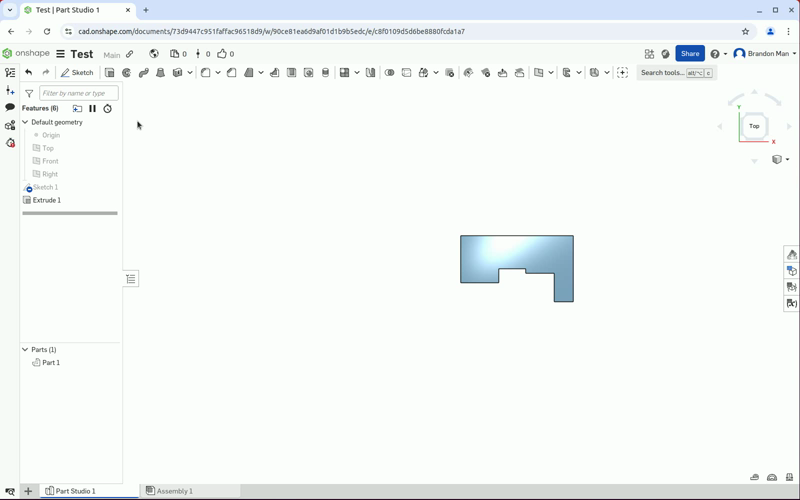
key(shift+h)
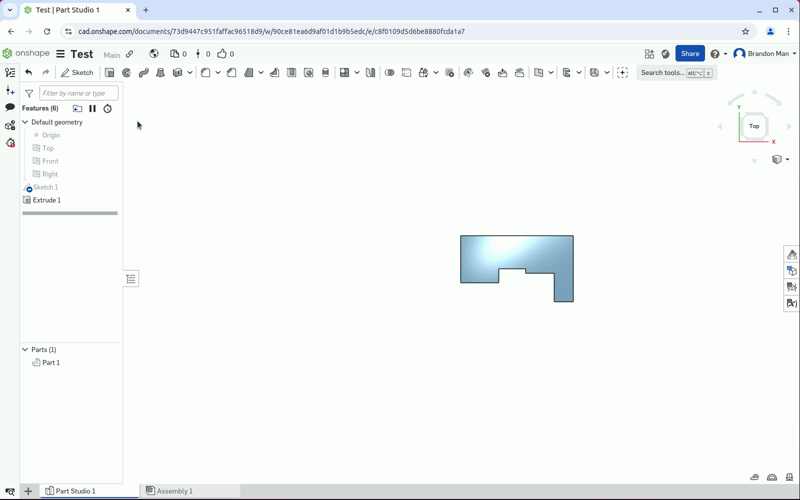
mouse_move(73, 189)
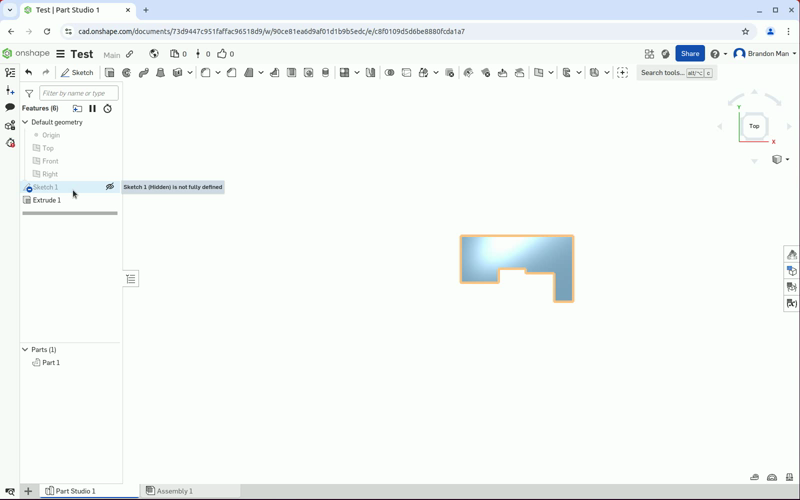
click(73, 189)
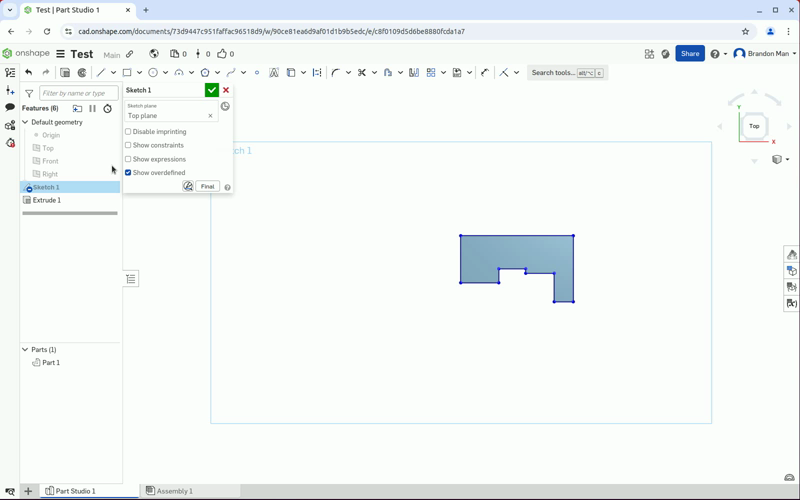
mouse_move(229, 92)
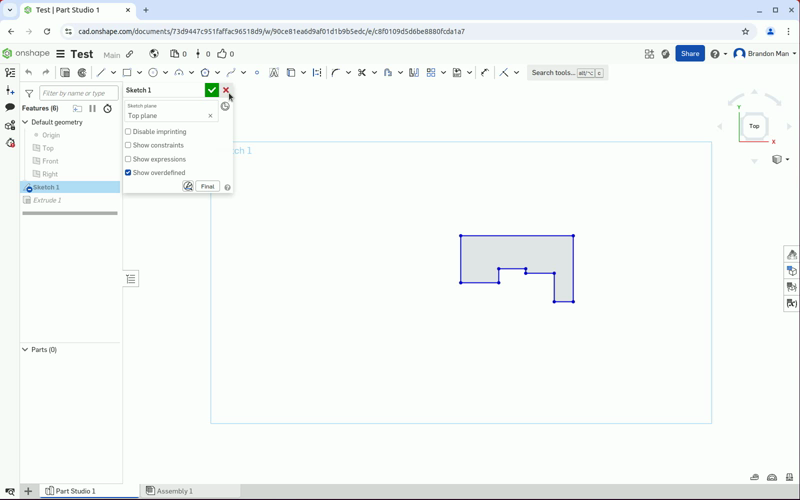
click(229, 92)
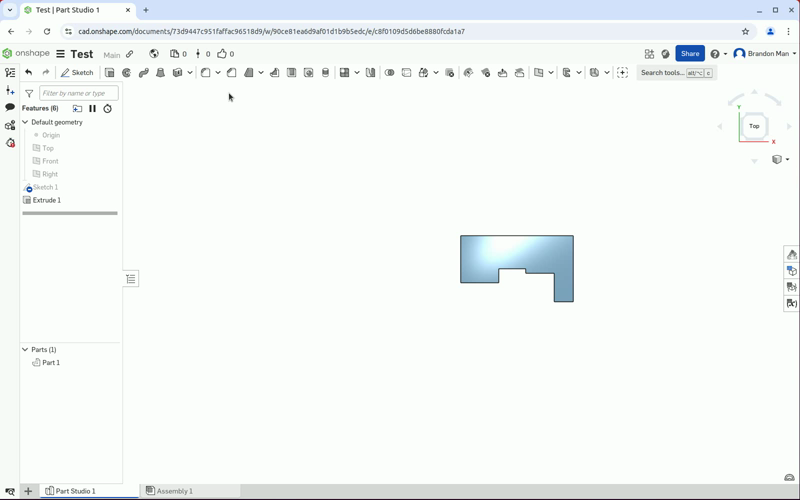
mouse_move(541, 75)
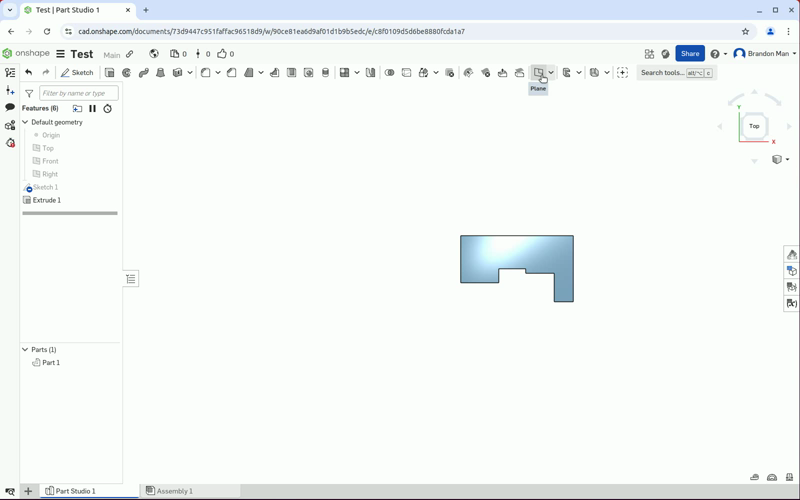
click(541, 75)
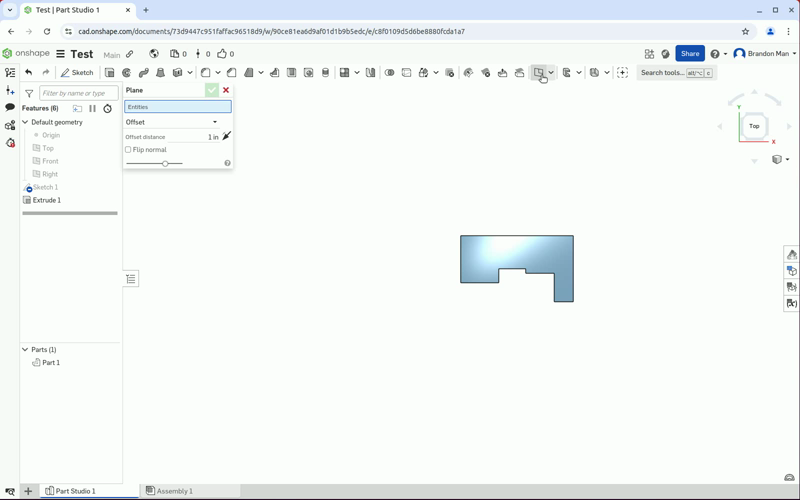
mouse_move(73, 150)
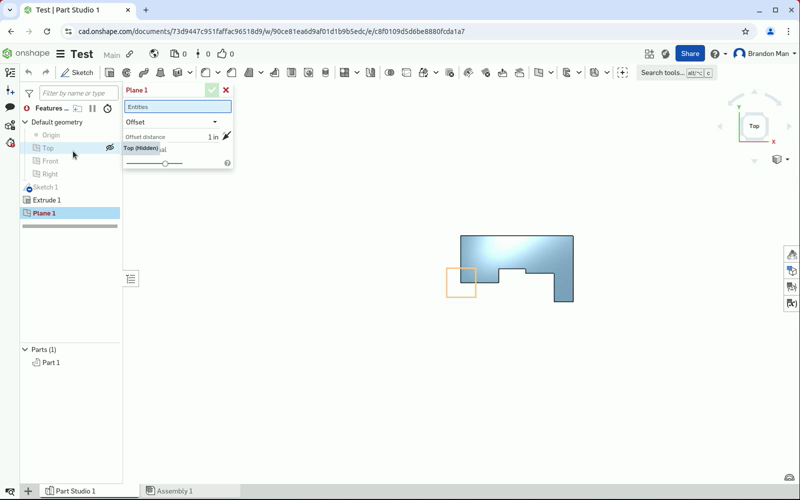
click(73, 150)
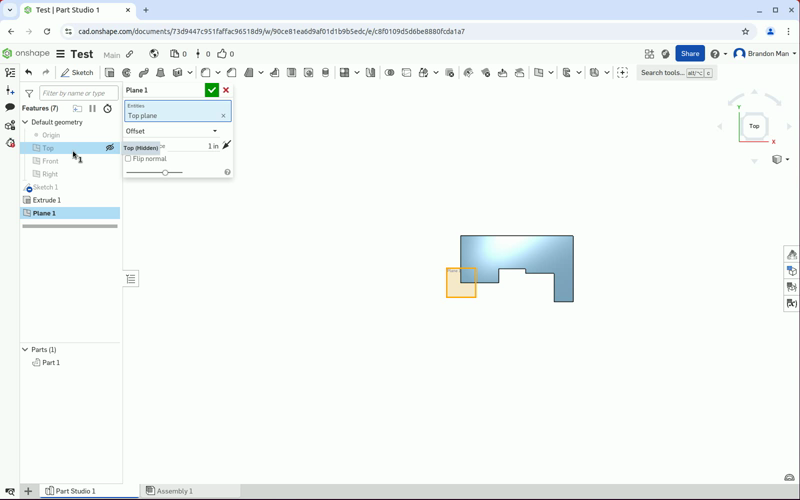
key(tab, 2)
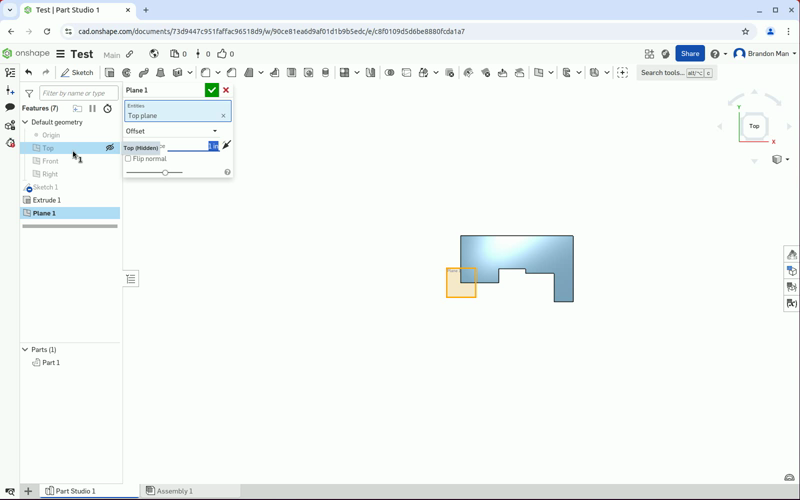
text(14.45)
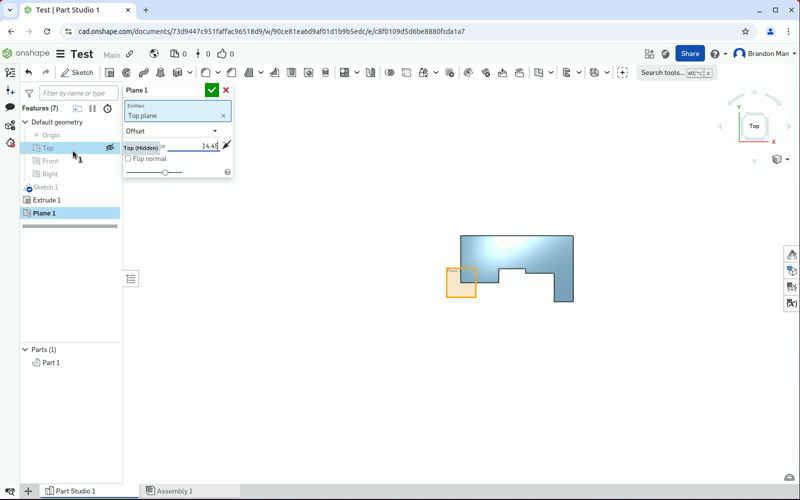
key(enter, 2)
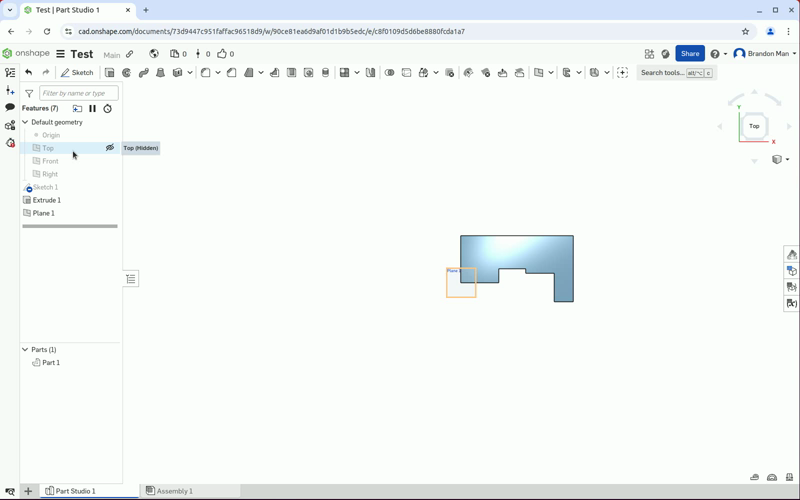
key(shift+s)
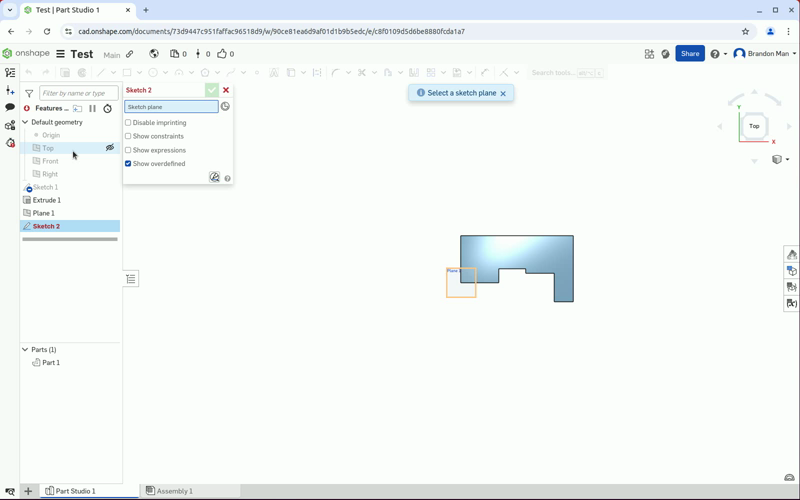
mouse_move(73, 215)
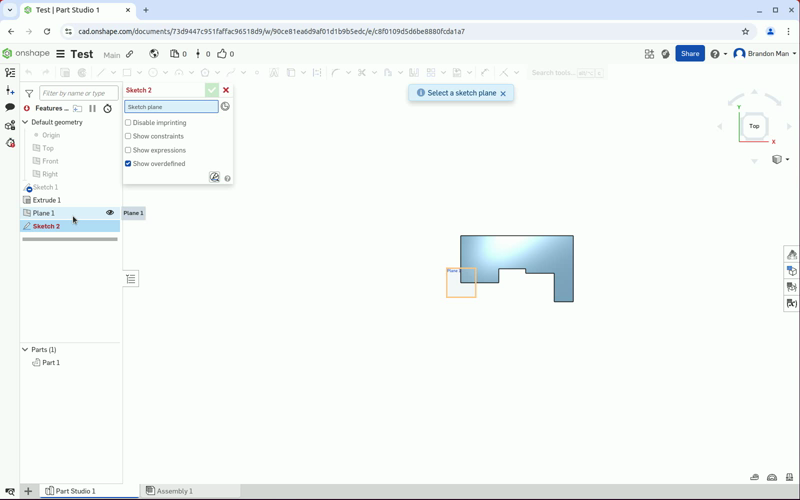
click(73, 215)
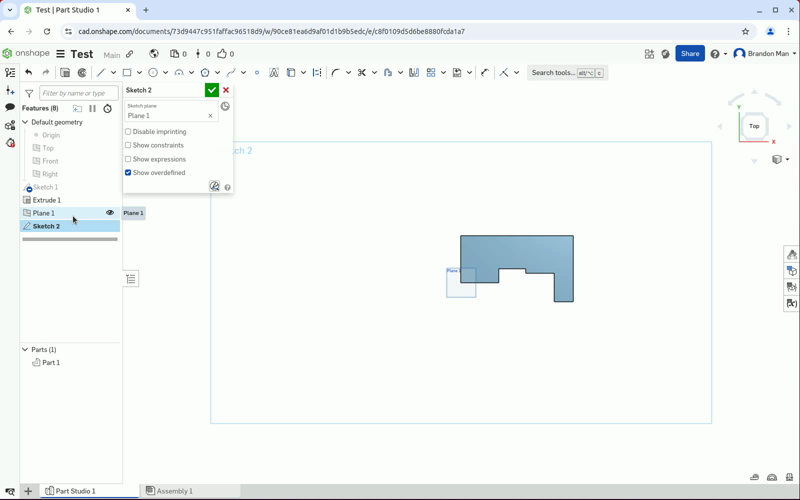
mouse_move(73, 352)
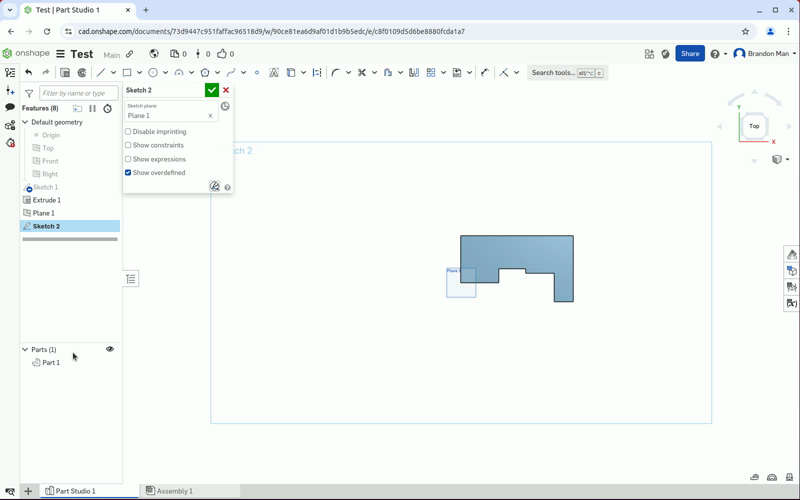
key(y)
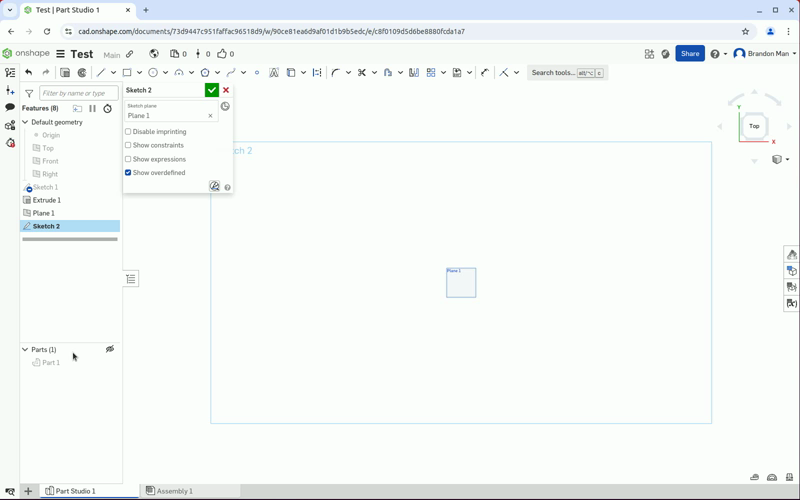
key(l)
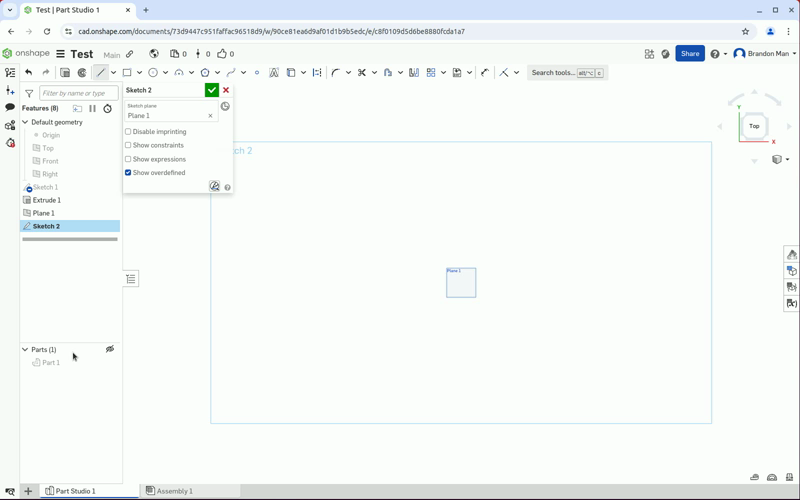
key_down(shift)
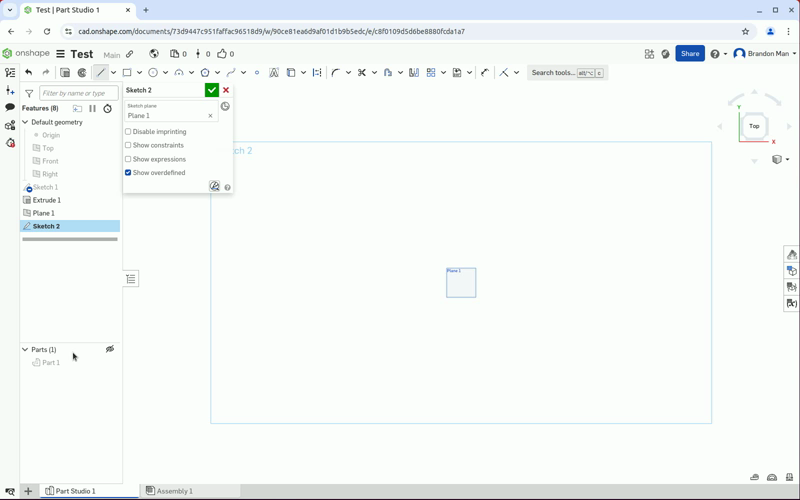
mouse_move(481, 282)
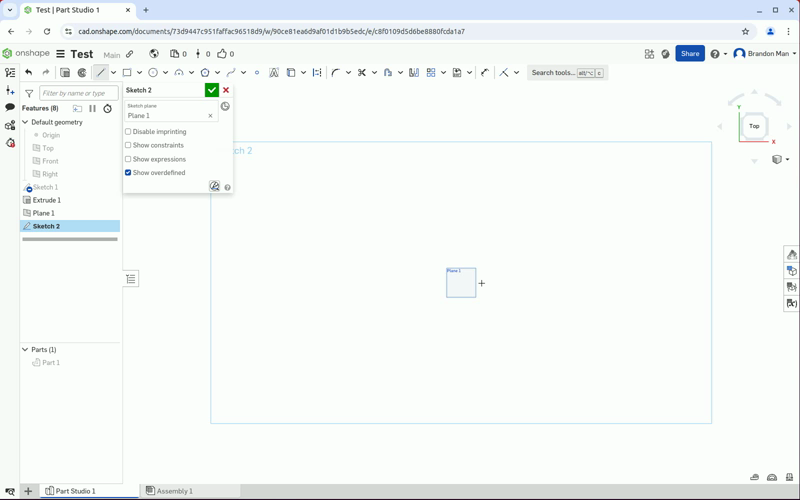
click(481, 282)
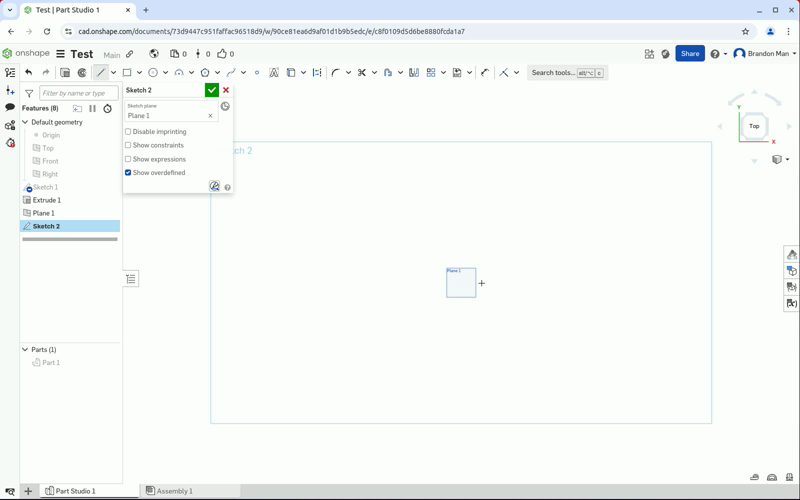
key_up(shift)
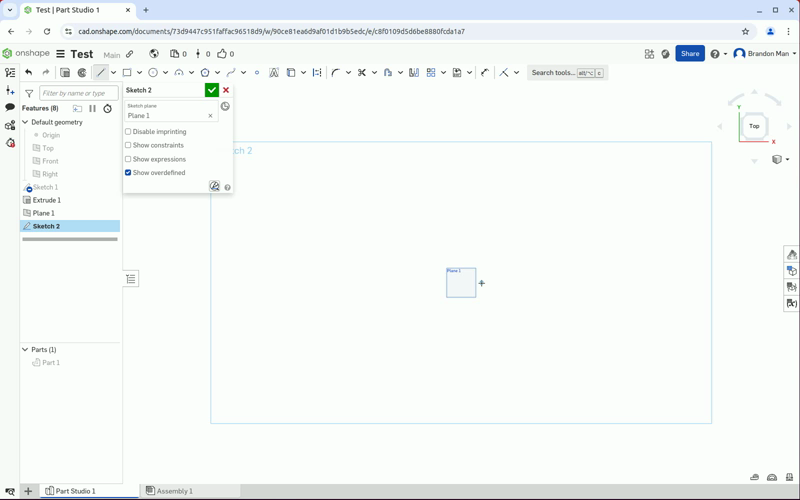
key_down(shift)
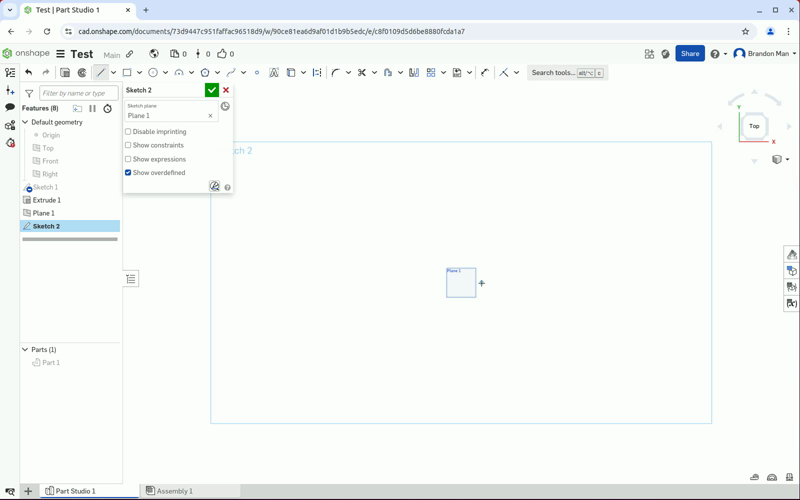
mouse_move(511, 282)
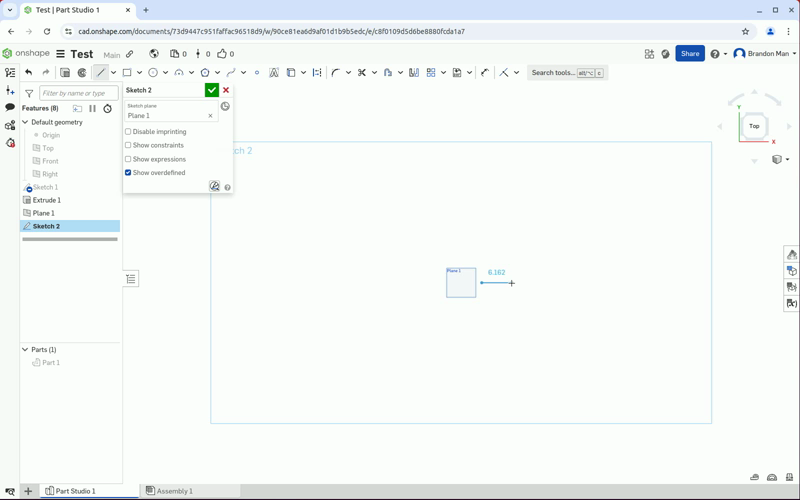
mouse_move(498, 282)
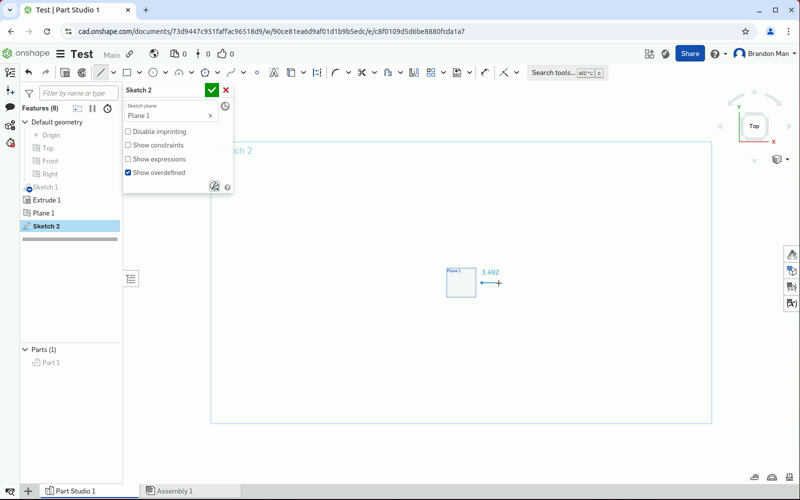
click(498, 282)
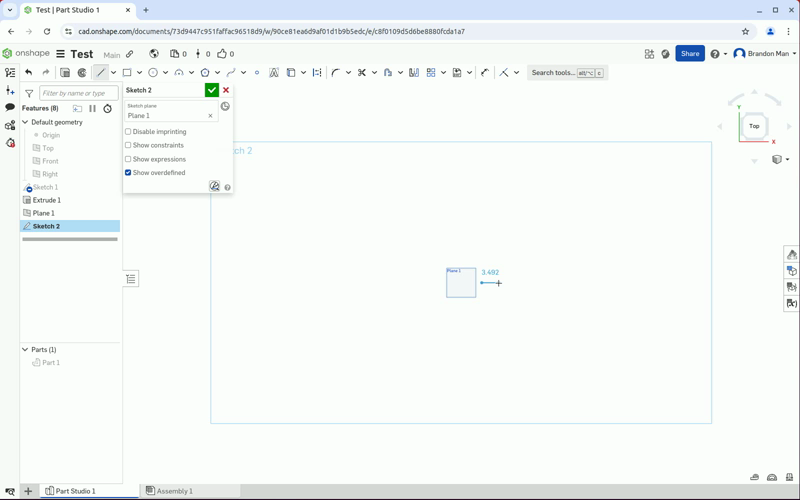
key_up(shift)
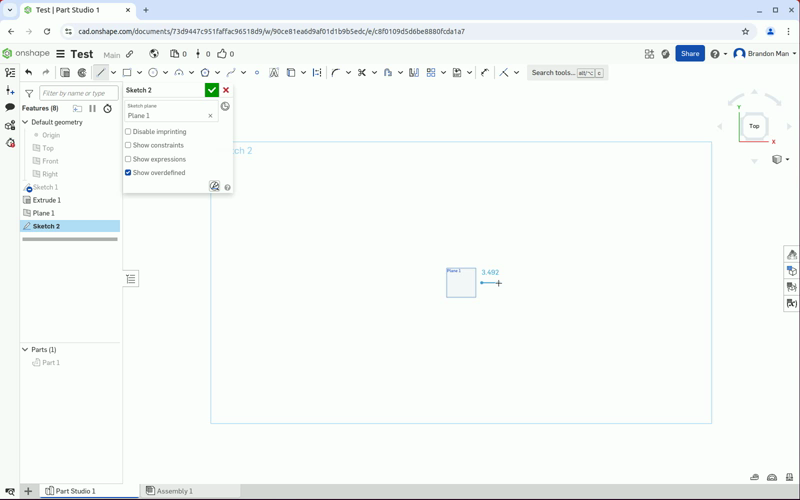
key_down(shift)
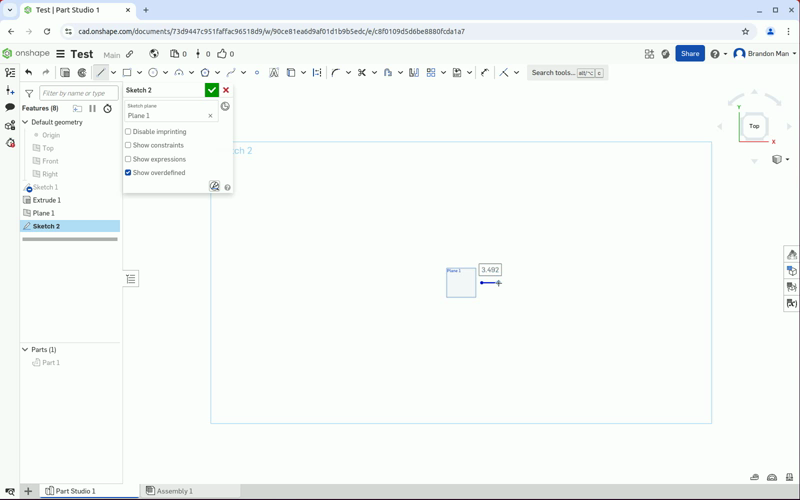
mouse_move(528, 282)
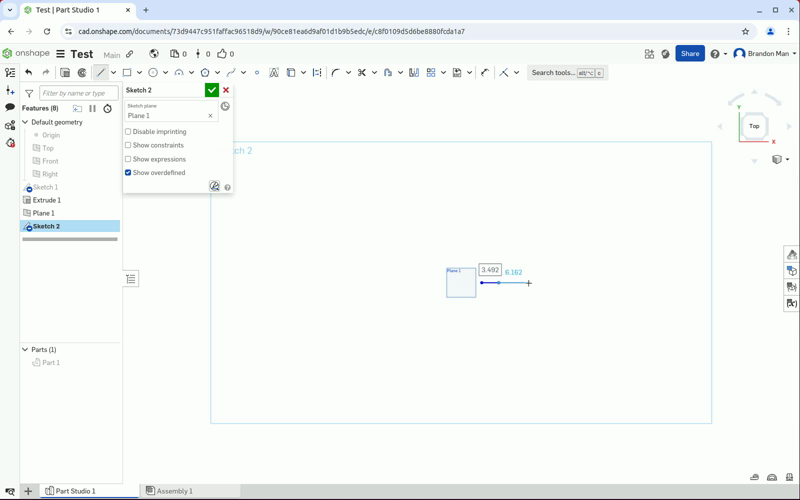
mouse_move(498, 268)
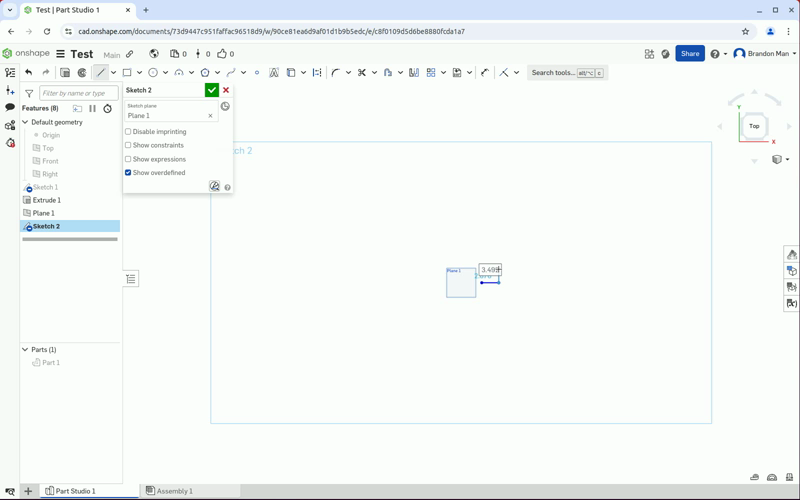
click(498, 268)
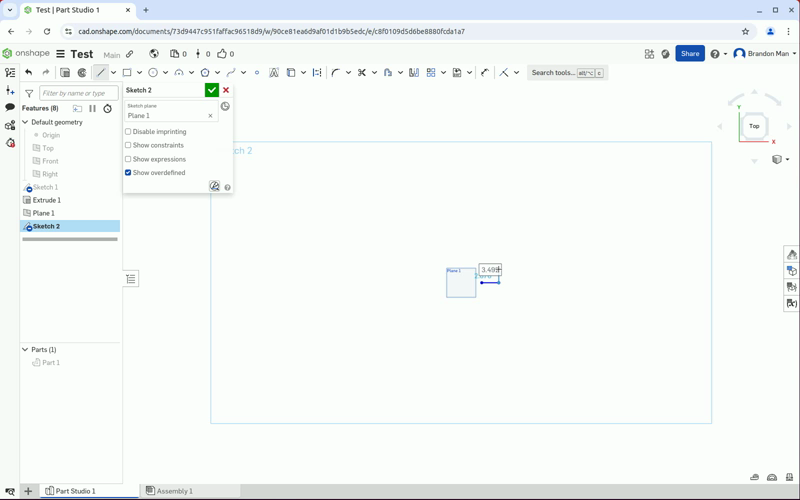
key_up(shift)
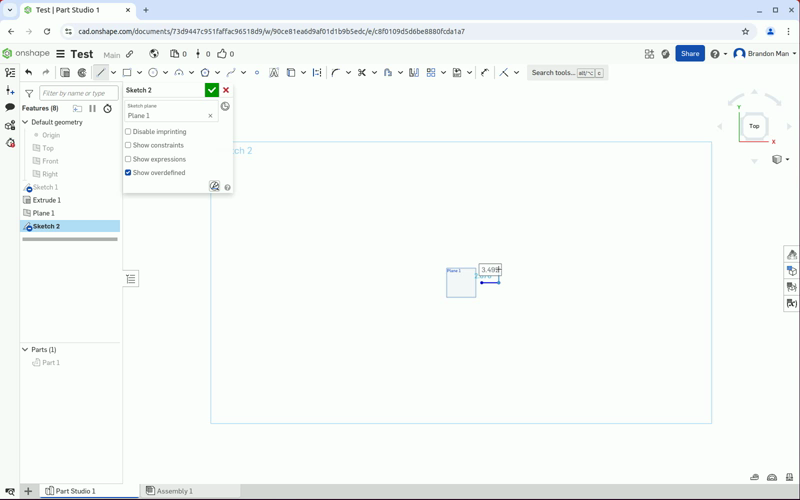
key_down(shift)
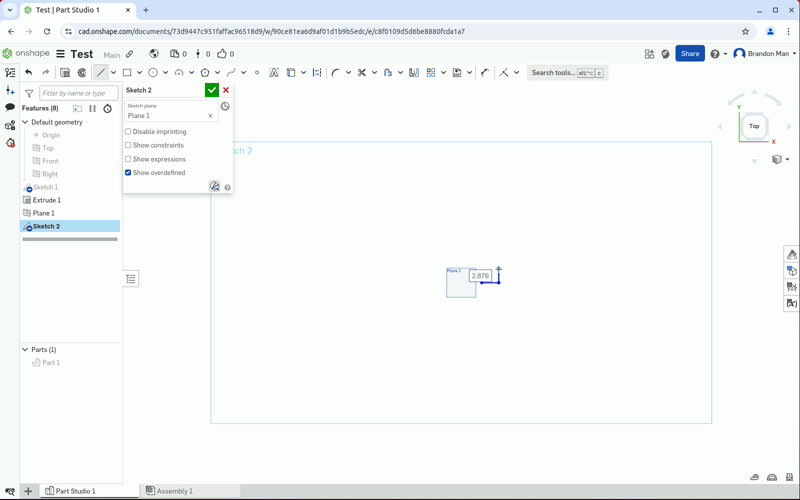
mouse_move(528, 268)
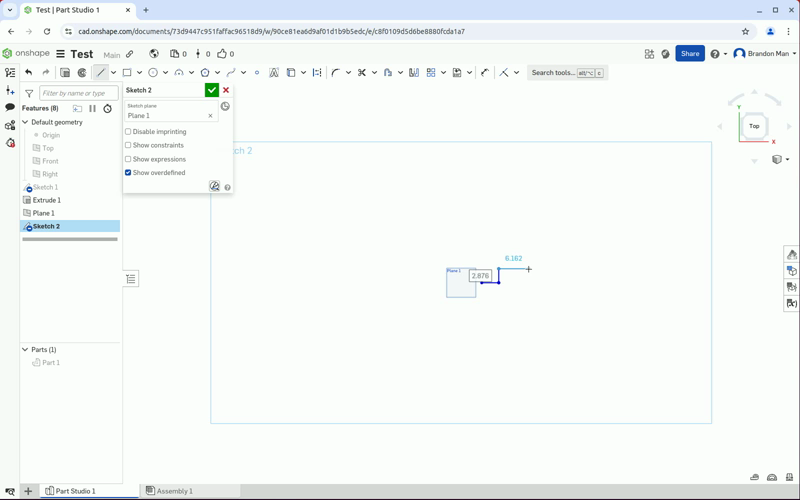
mouse_move(526, 268)
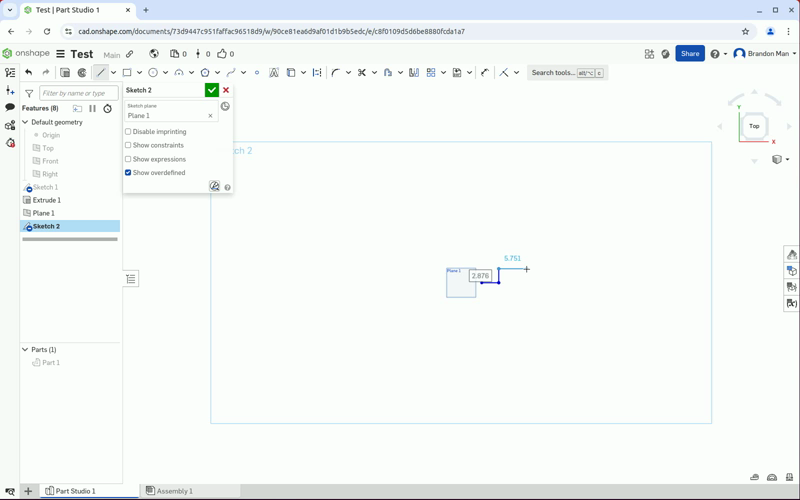
click(526, 268)
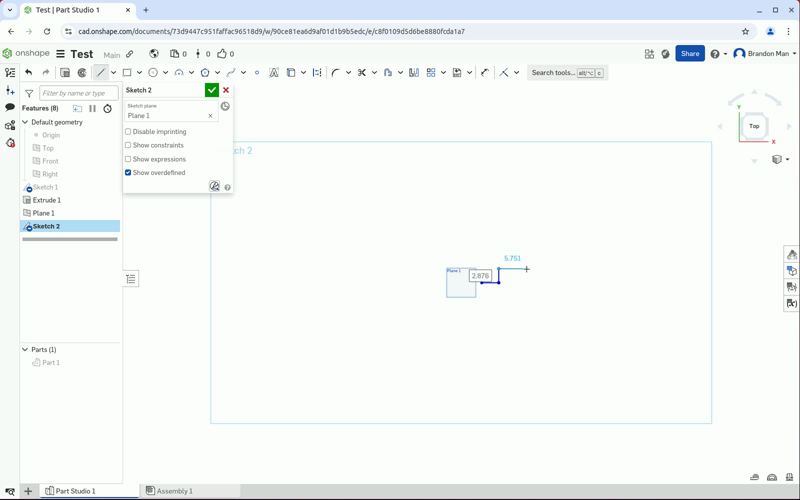
key_up(shift)
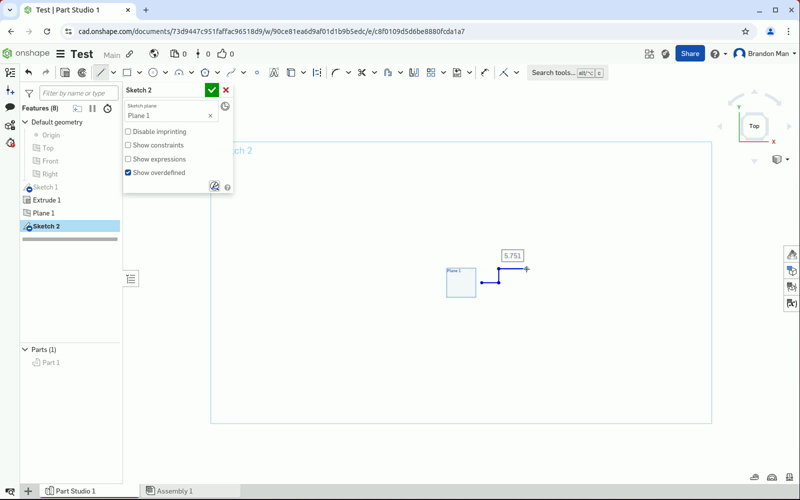
key_down(shift)
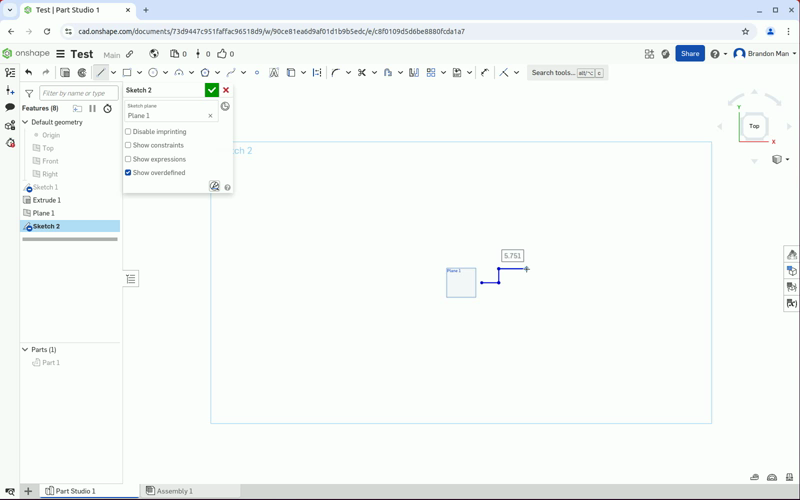
mouse_move(556, 268)
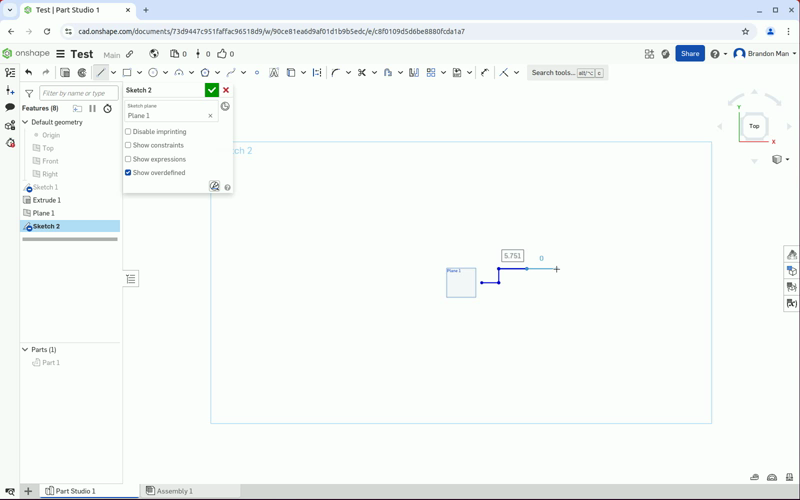
mouse_move(526, 273)
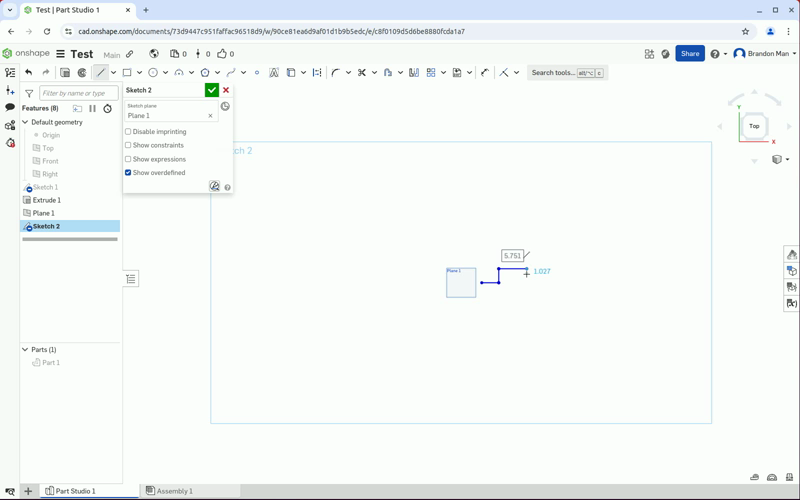
scroll(6)
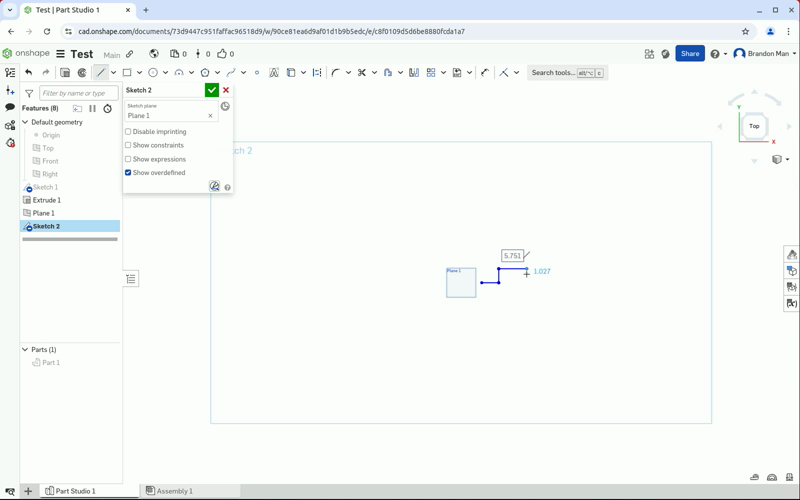
scroll(6)
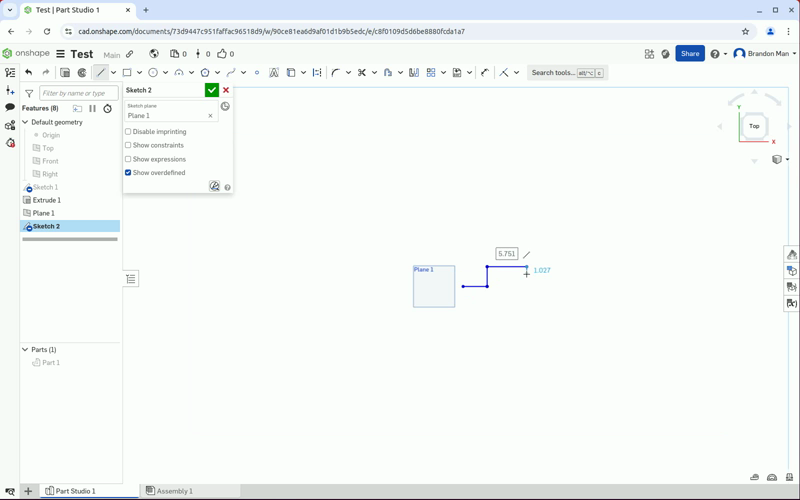
scroll(6)
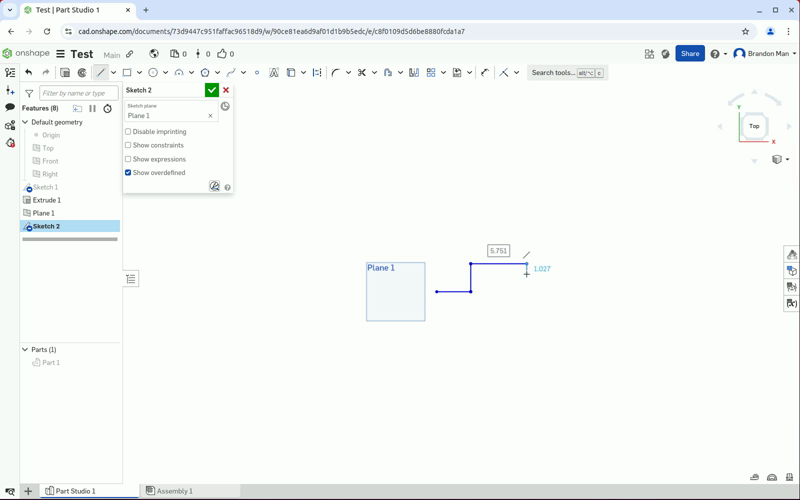
scroll(6)
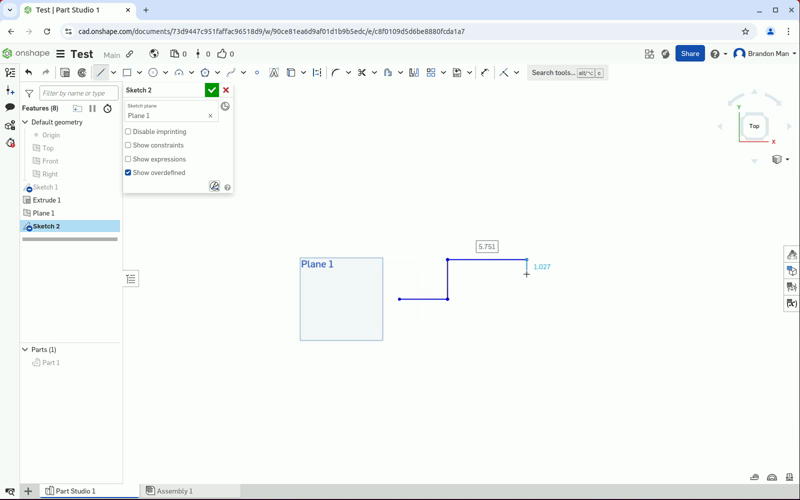
scroll(6)
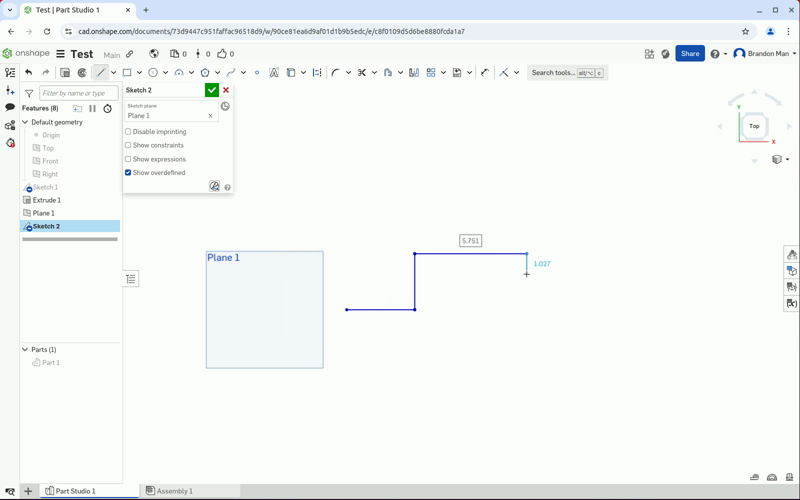
scroll(6)
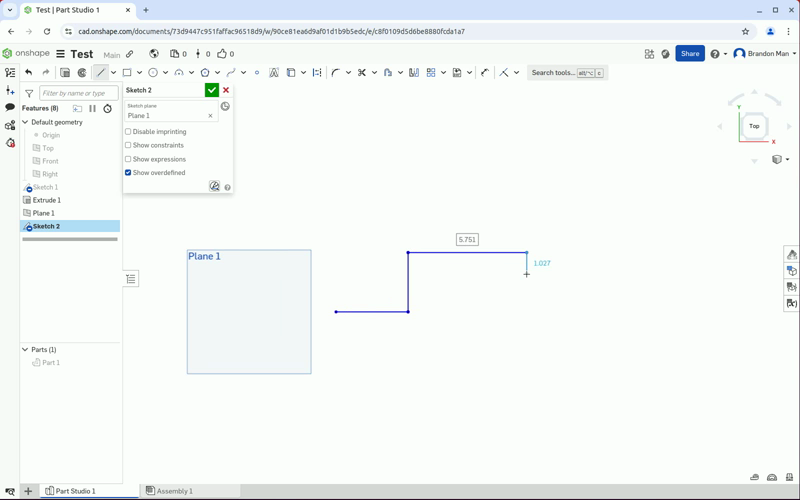
scroll(6)
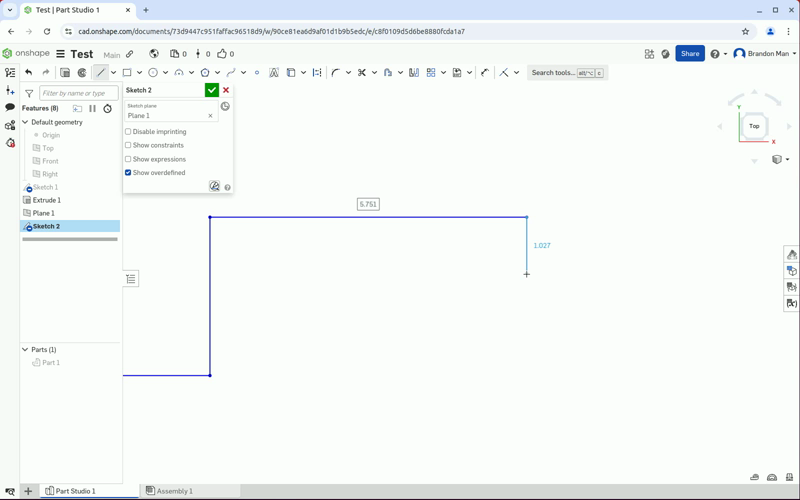
click(526, 273)
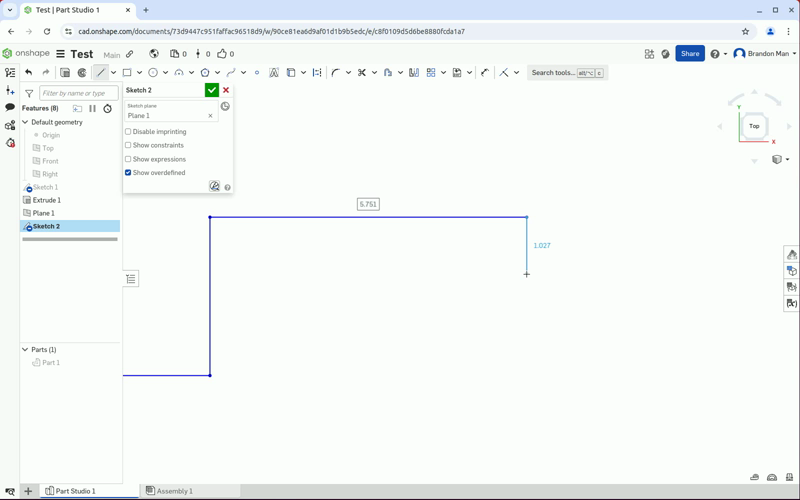
scroll(-6)
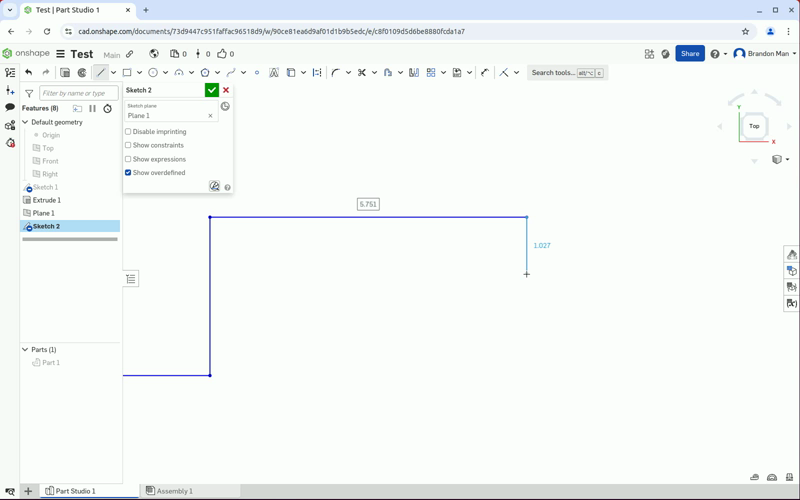
scroll(-6)
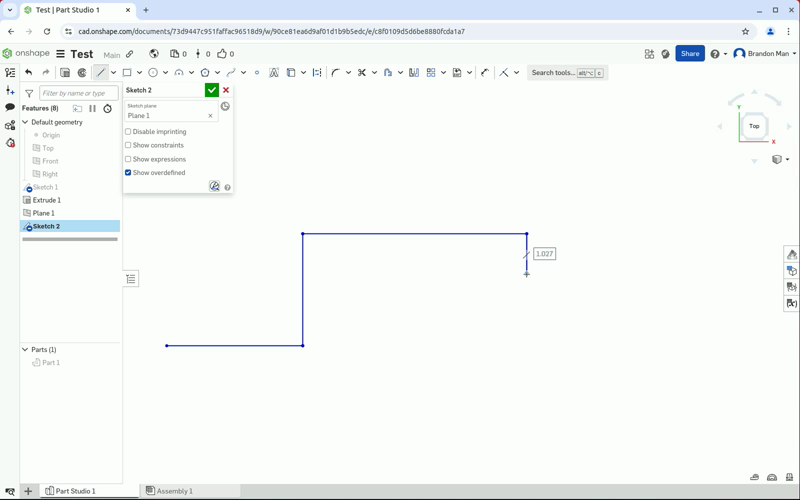
scroll(-6)
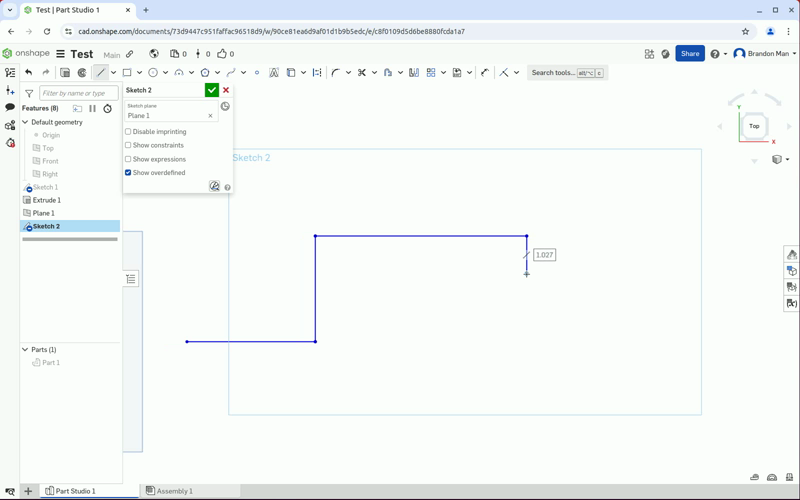
scroll(-6)
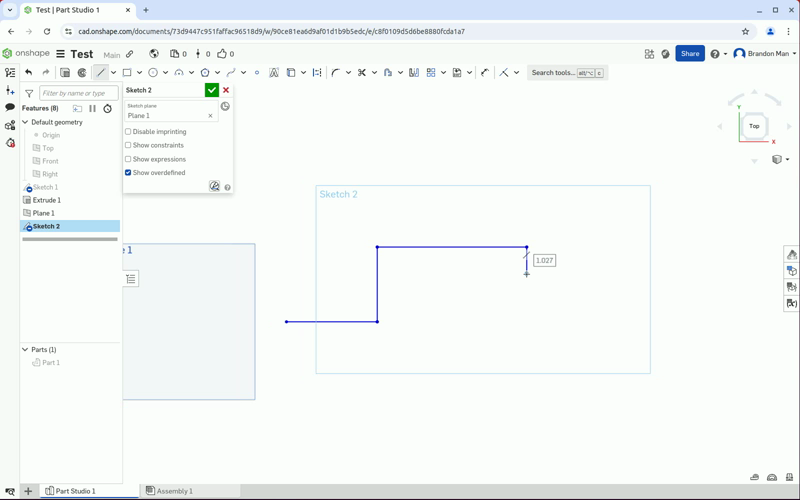
scroll(-6)
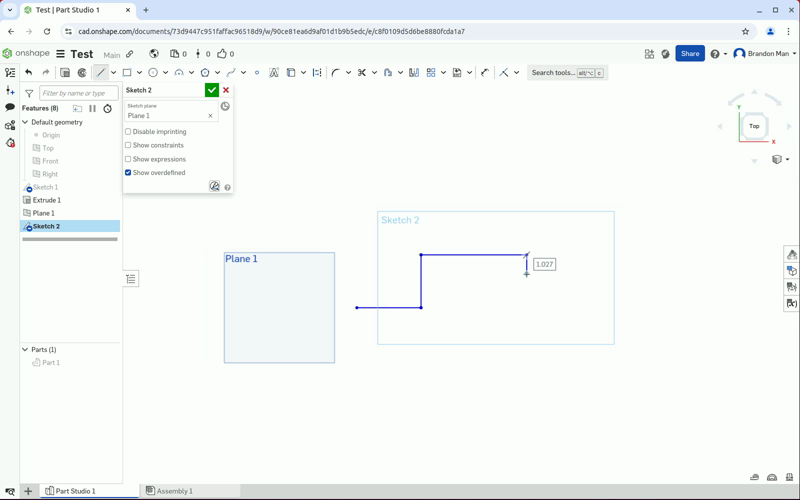
scroll(-6)
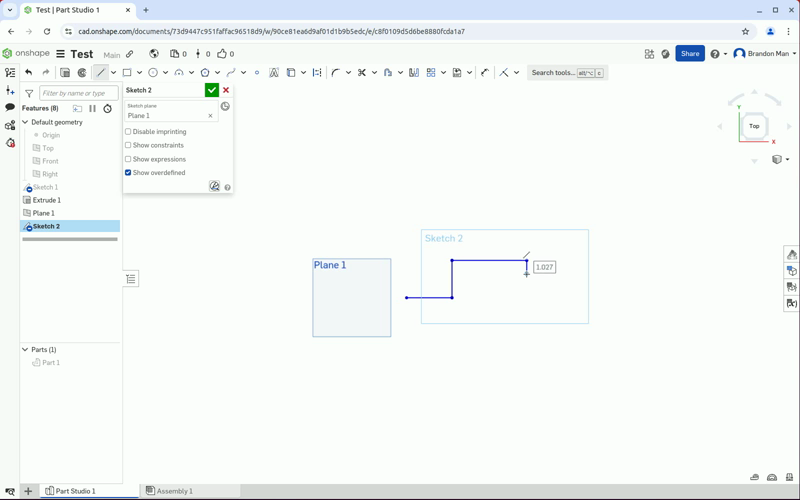
scroll(-6)
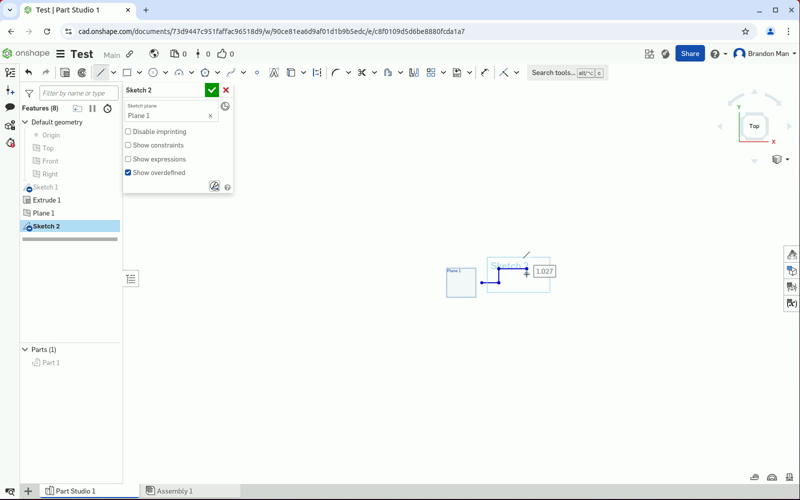
key_up(shift)
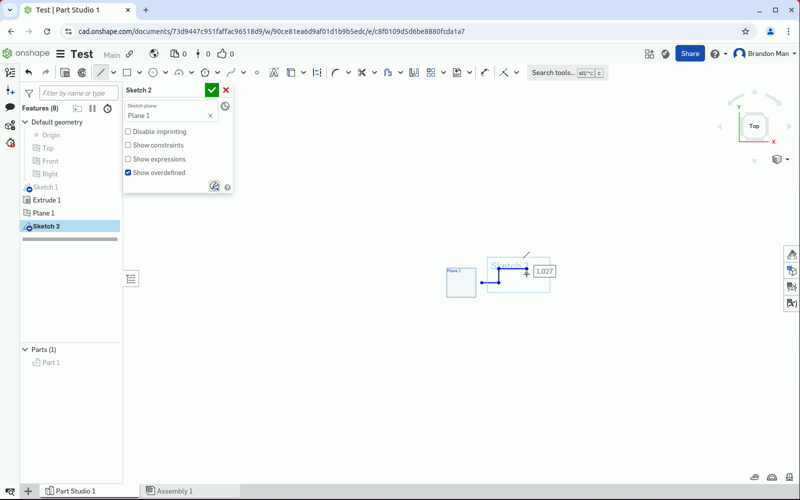
key_down(shift)
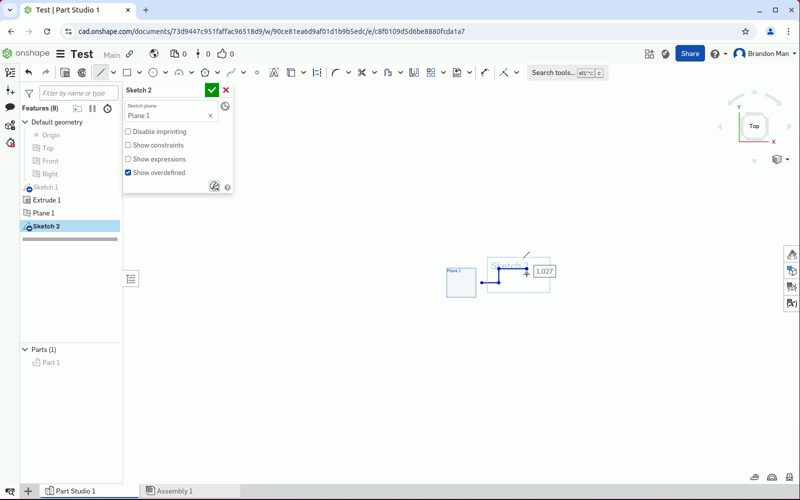
mouse_move(556, 273)
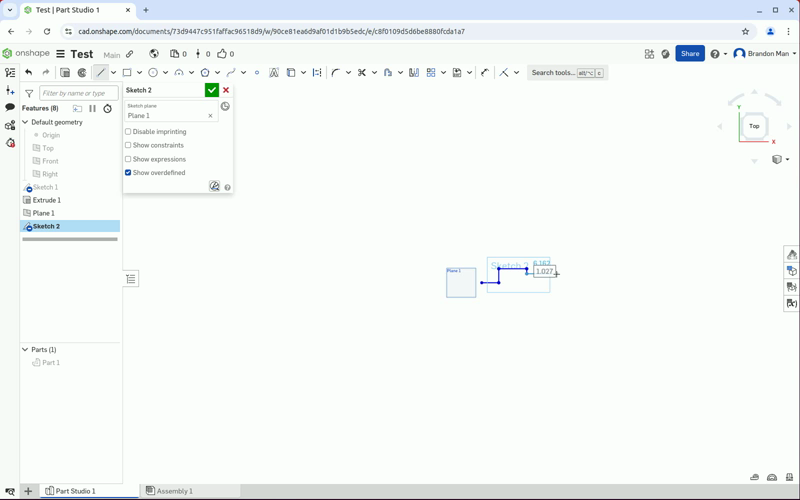
mouse_move(545, 273)
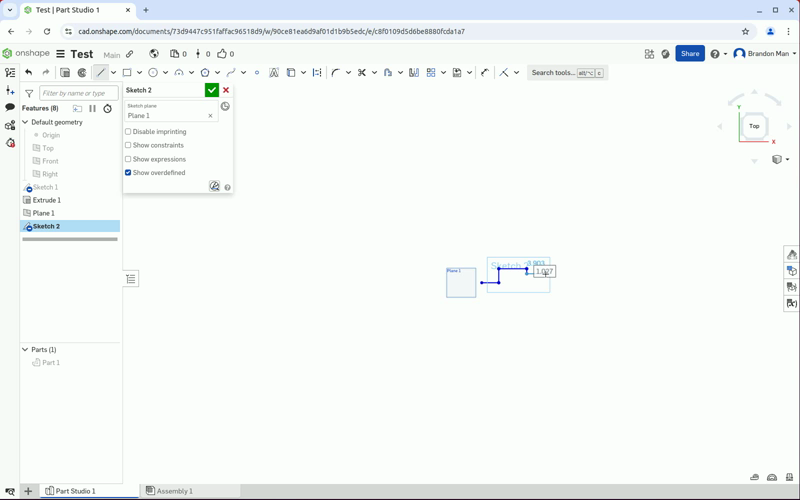
click(545, 273)
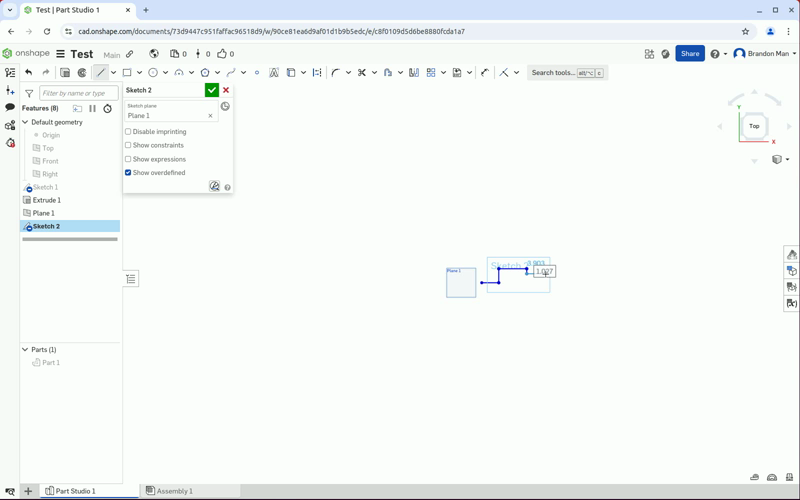
key_up(shift)
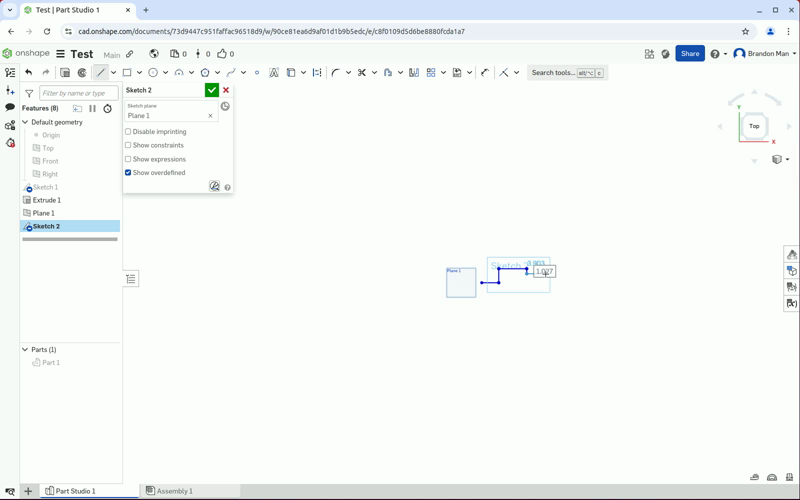
key_down(shift)
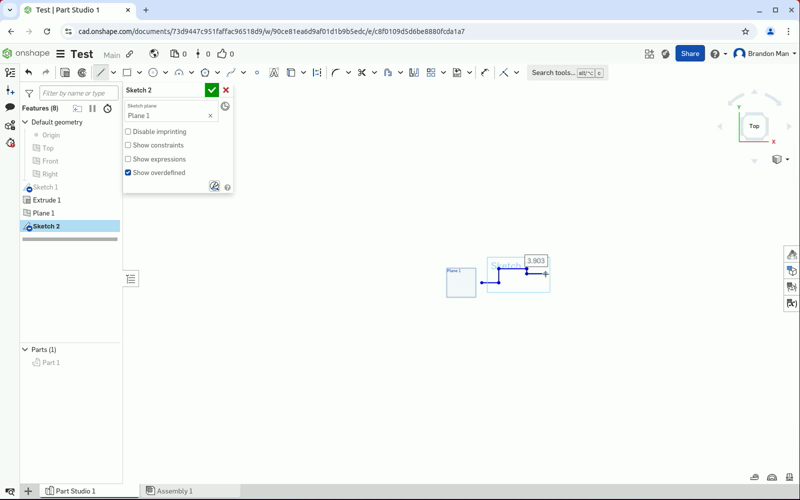
mouse_move(575, 273)
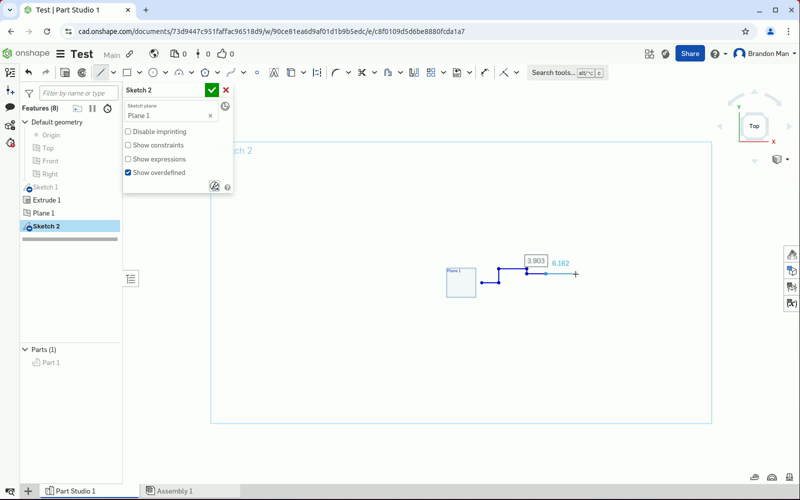
mouse_move(545, 235)
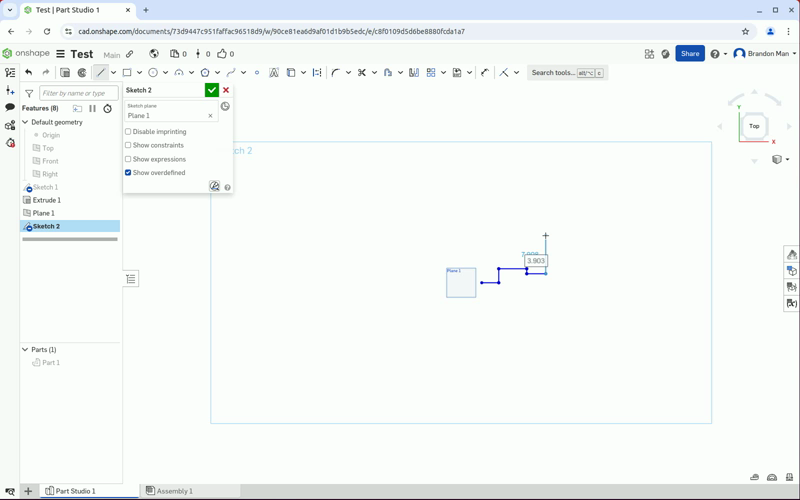
click(545, 235)
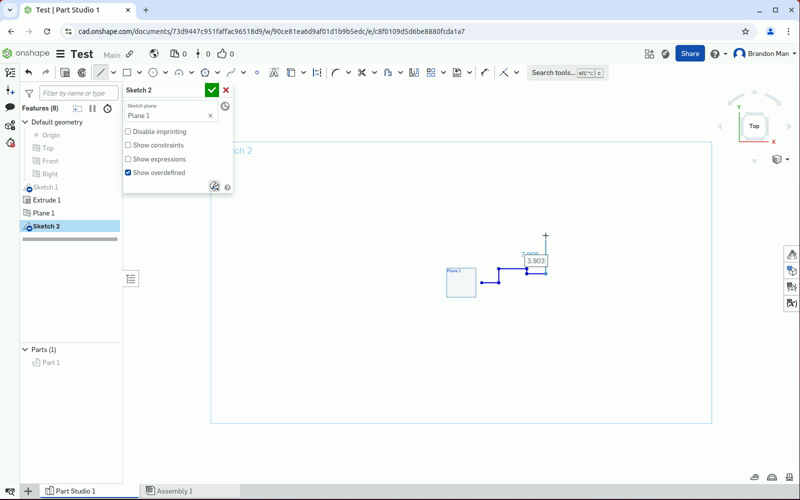
key_up(shift)
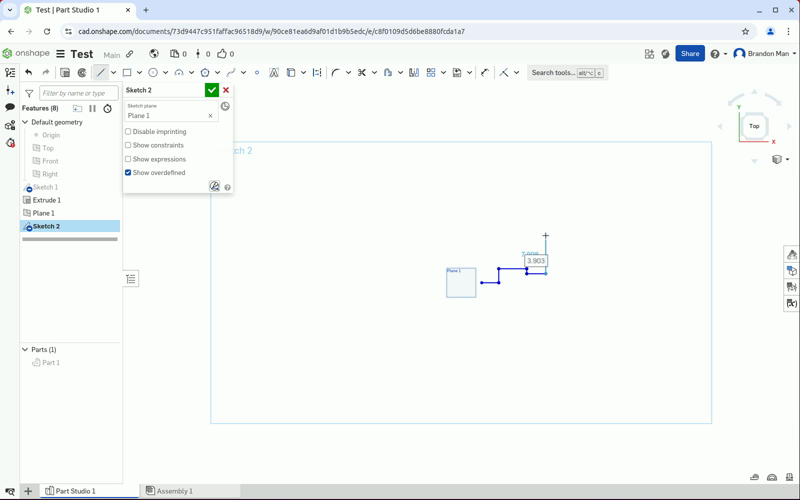
key_down(shift)
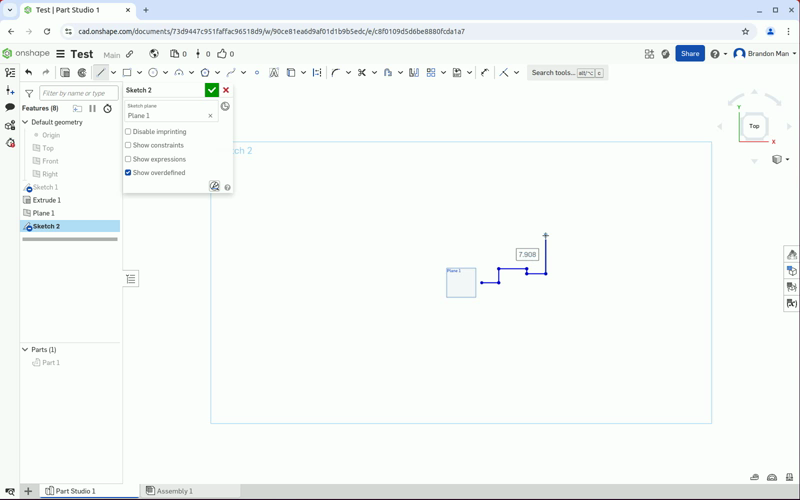
mouse_move(481, 235)
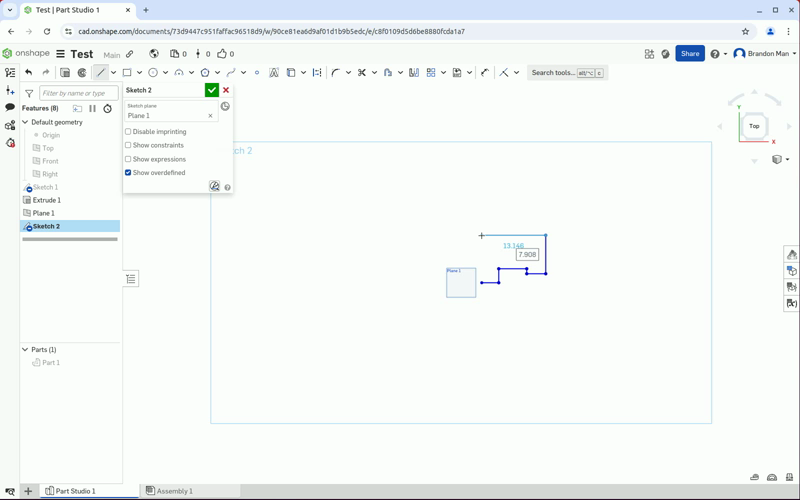
click(481, 235)
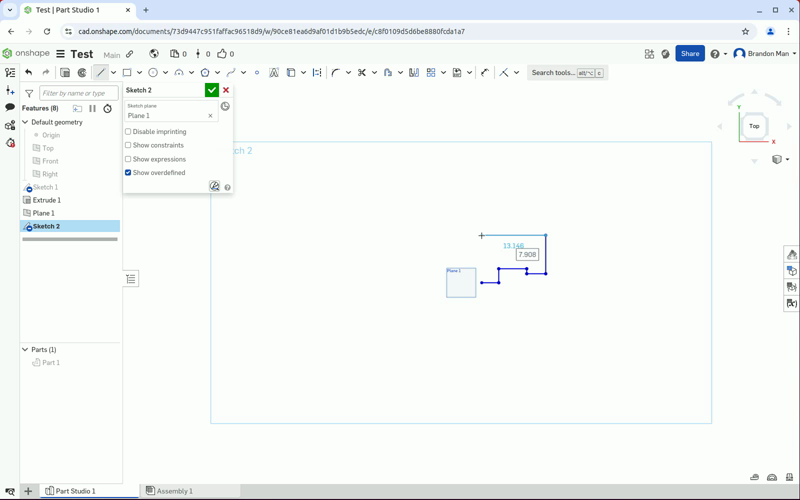
key_up(shift)
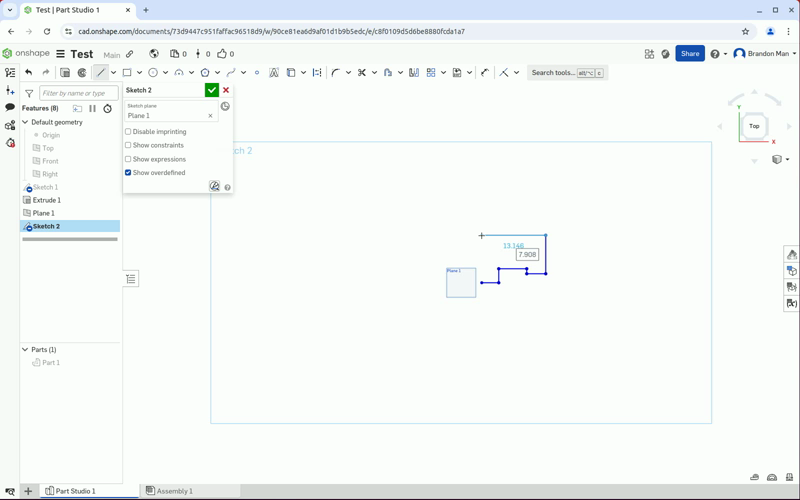
mouse_move(511, 235)
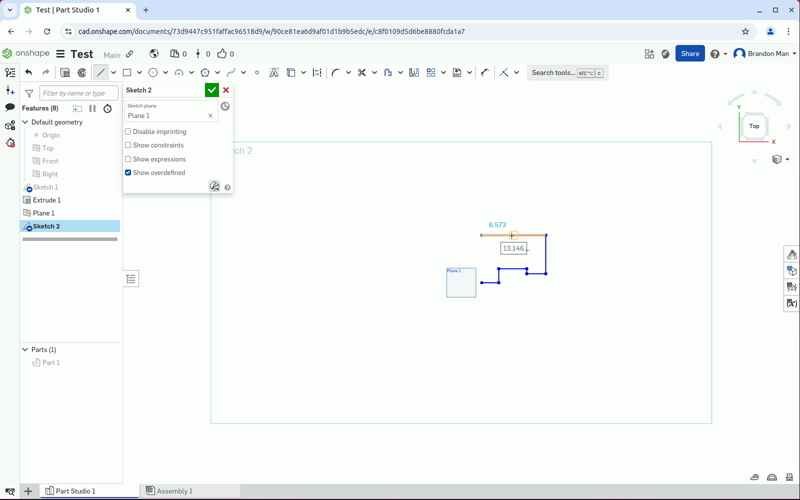
key_down(shift)
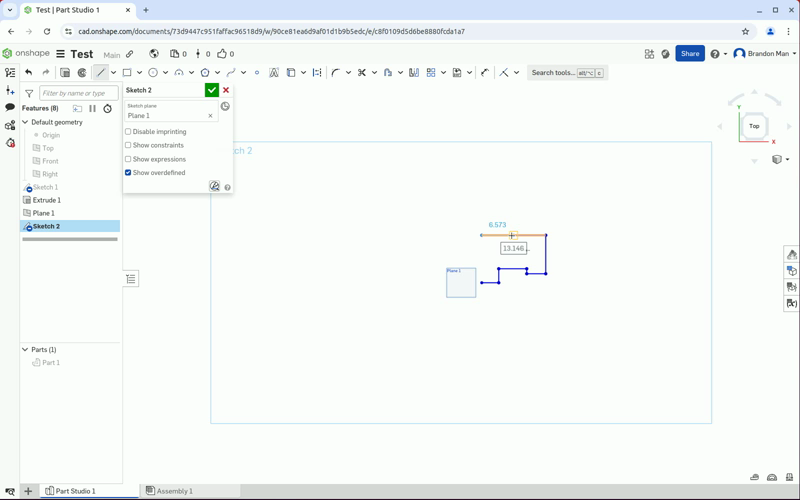
mouse_move(481, 282)
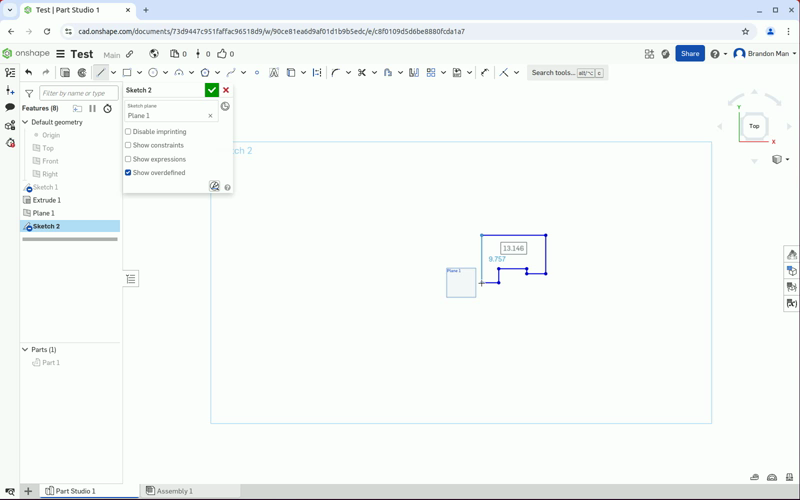
key_up(shift)
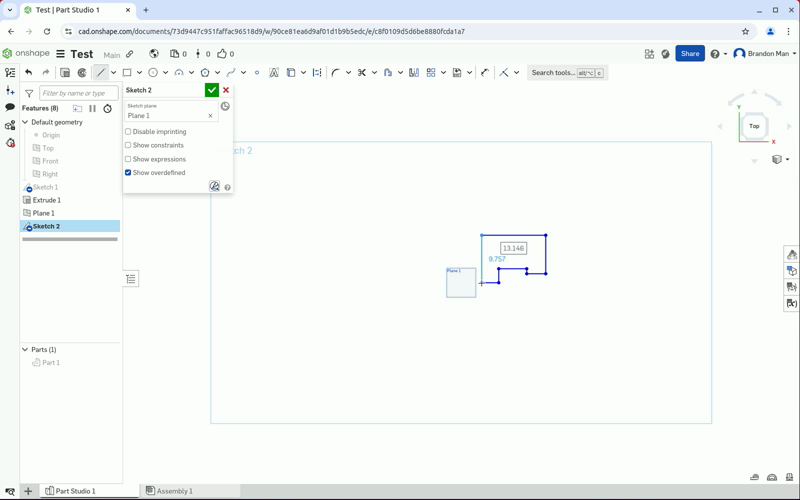
click(481, 282)
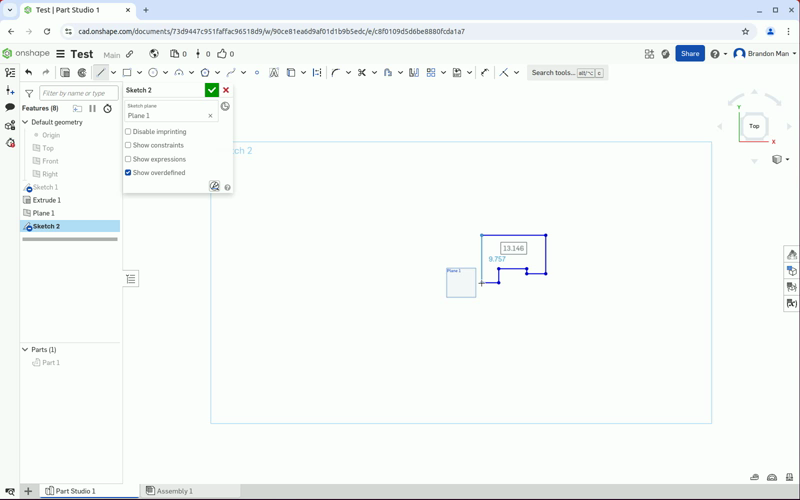
key(esc)
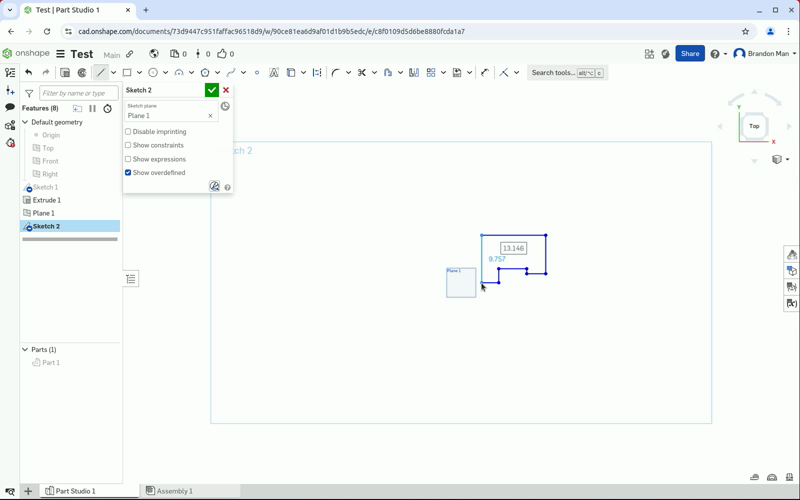
mouse_move(526, 263)
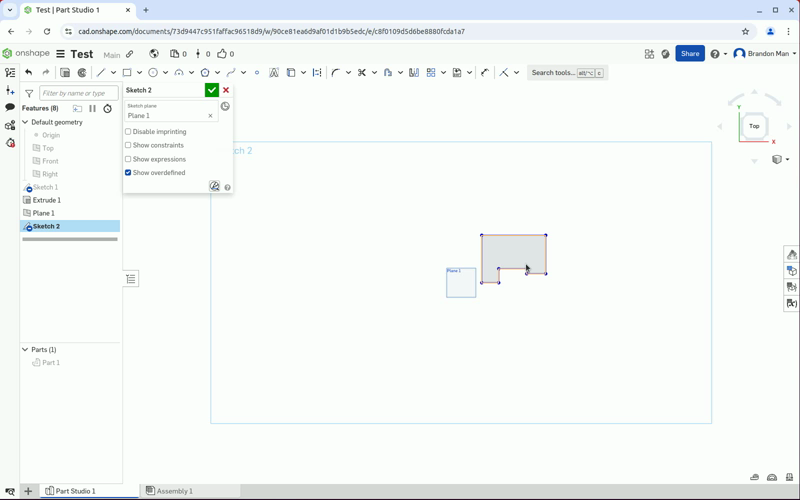
click(526, 263)
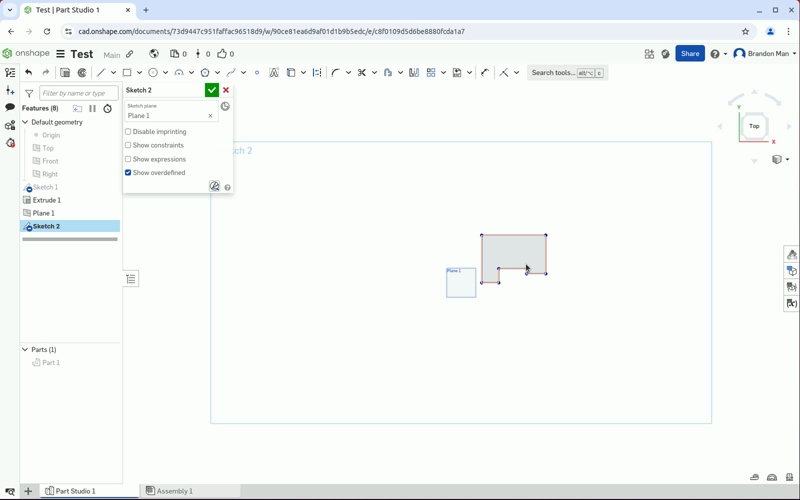
mouse_move(73, 352)
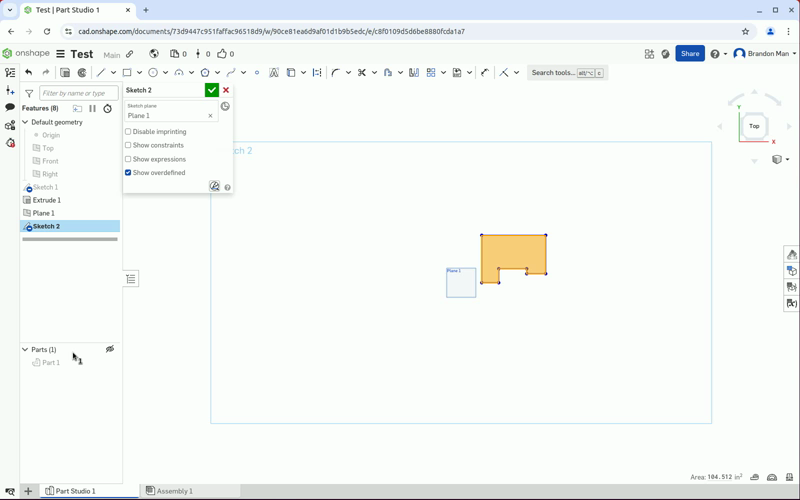
key(shift+y)
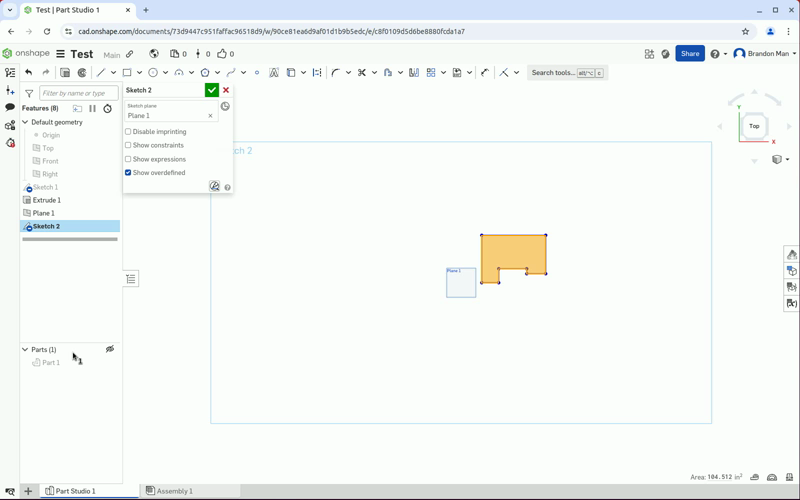
key(shift+e)
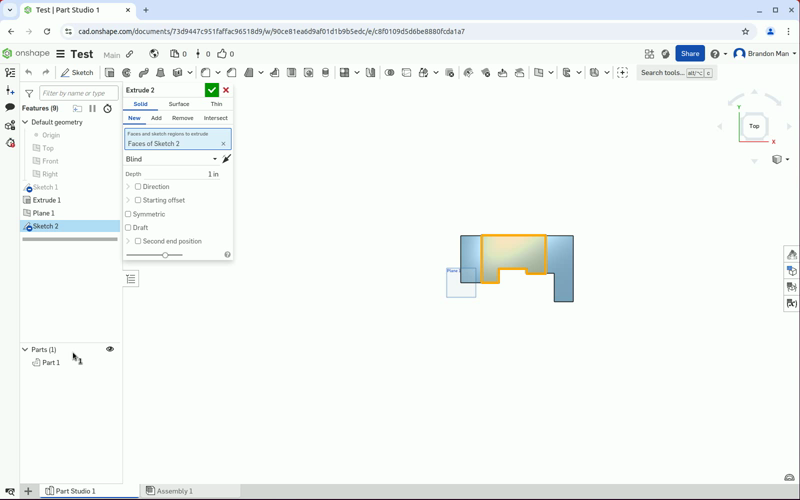
mouse_move(143, 106)
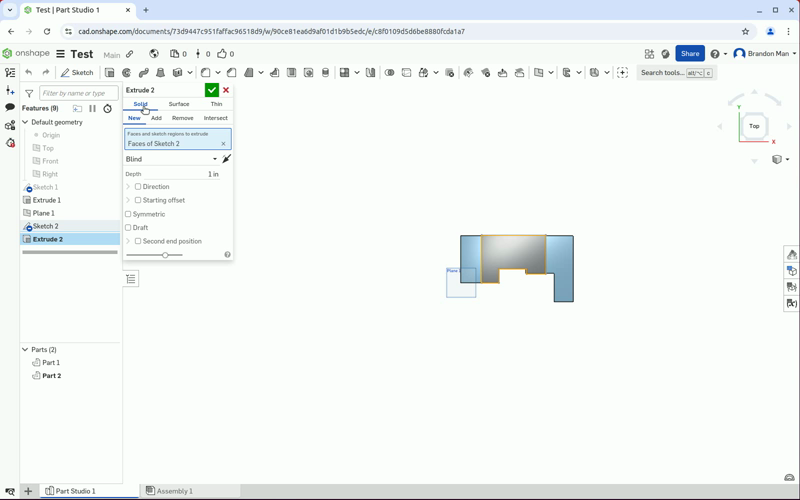
click(143, 106)
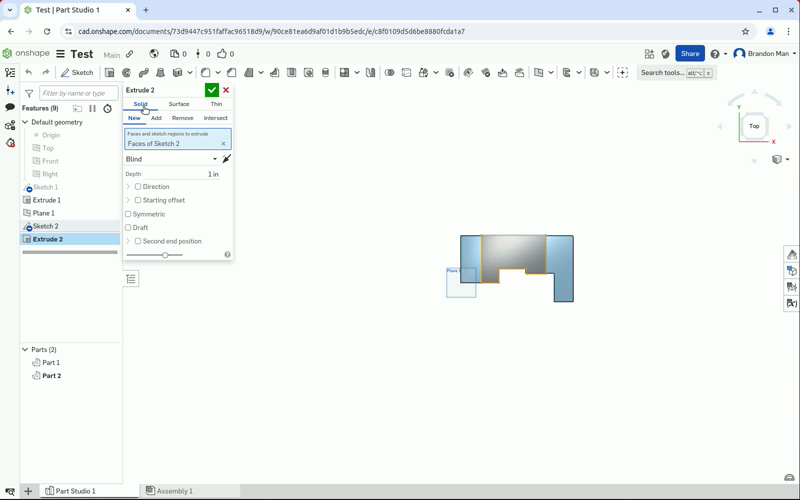
mouse_move(186, 120)
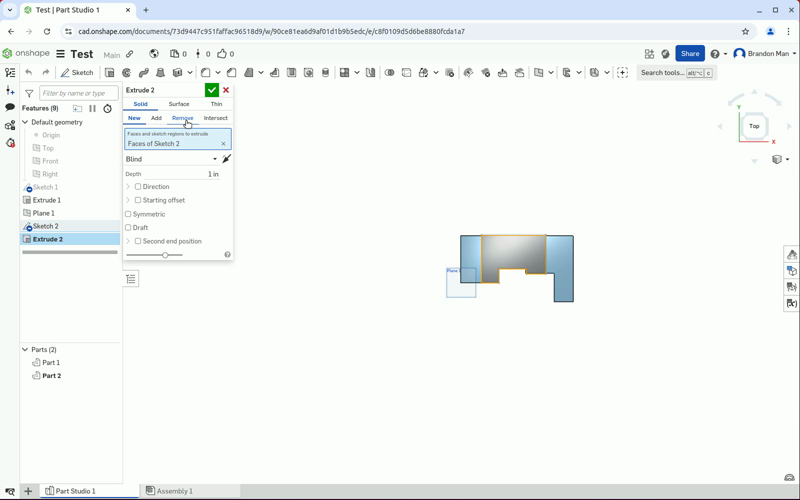
click(186, 120)
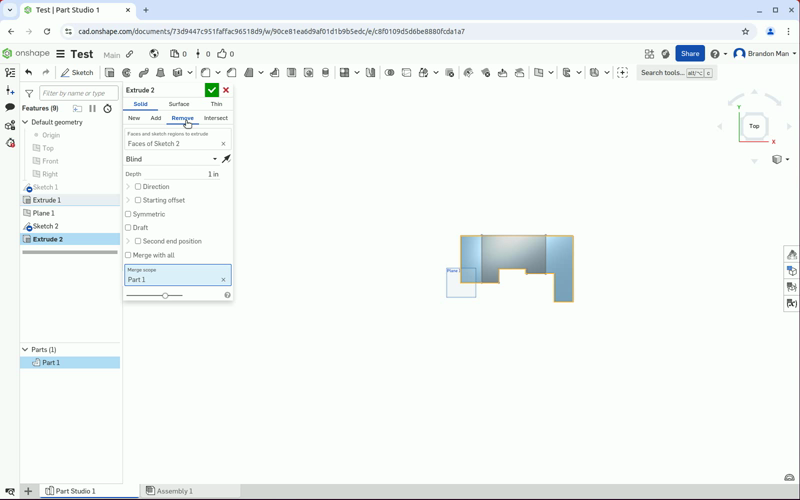
key(tab, 4)
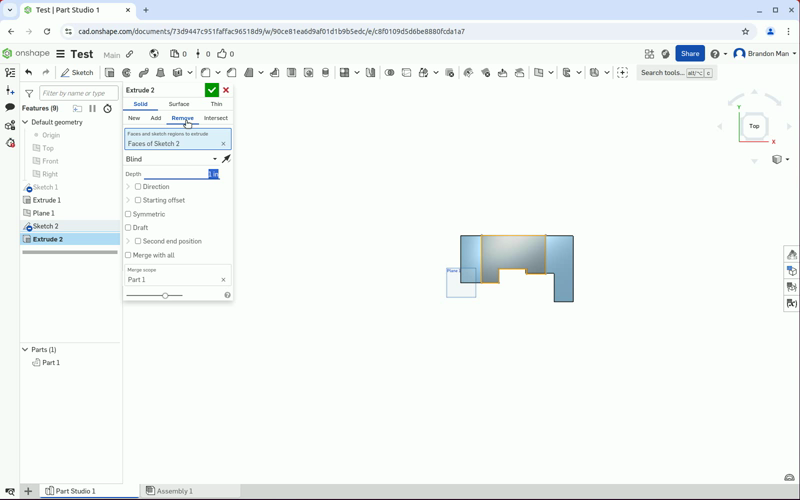
text(4.814)
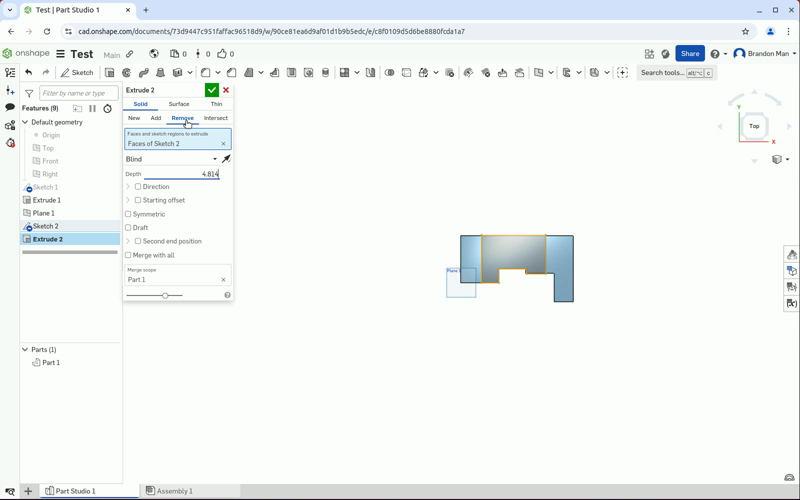
key(tab, 6)
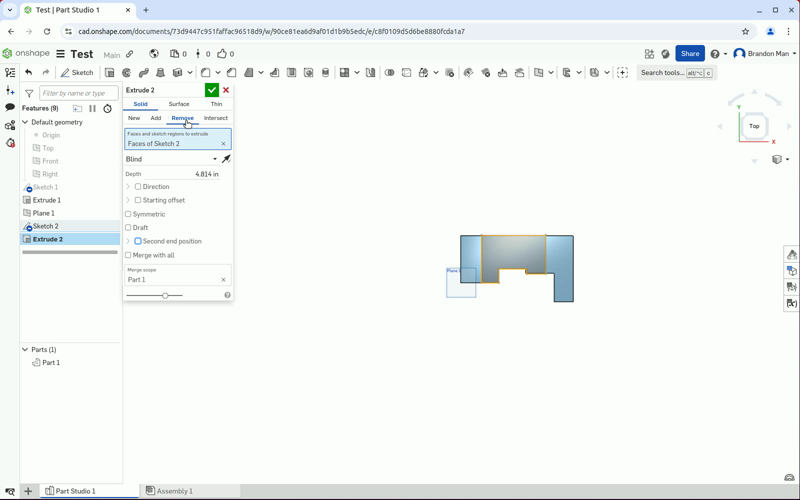
key(space)
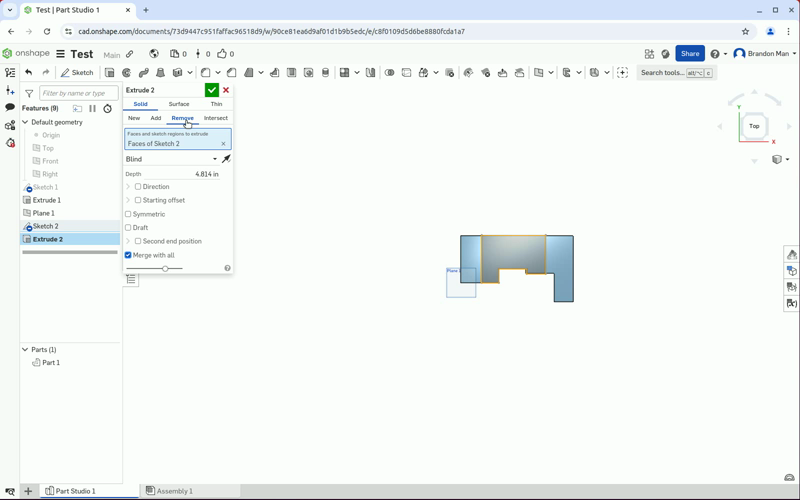
key(enter)
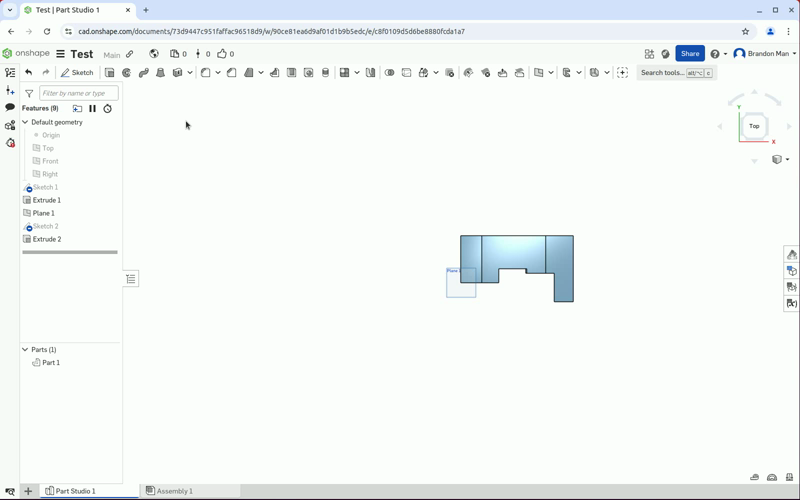
key(shift+h)
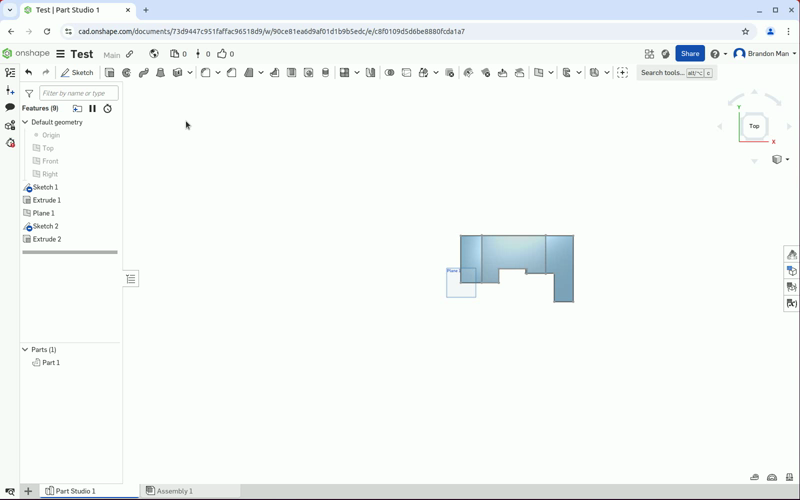
key(shift+h)
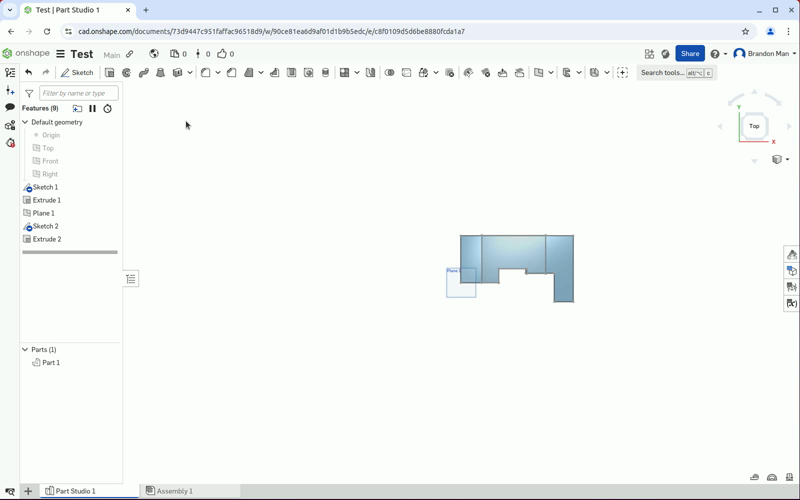
key(shift+7)
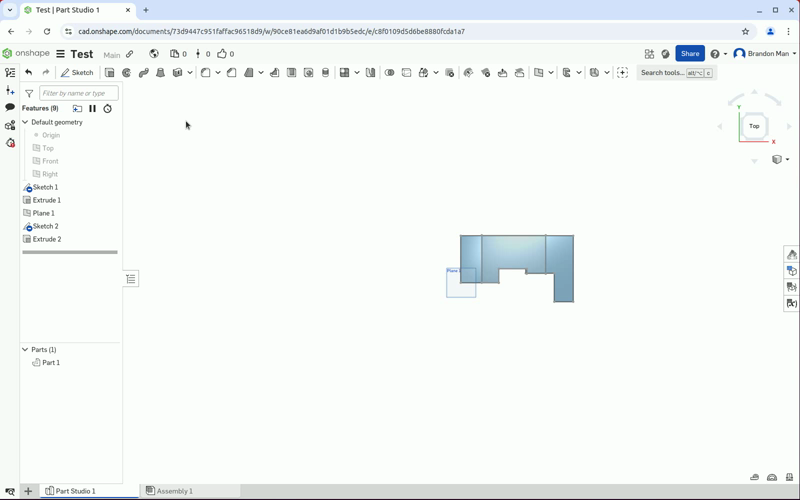
key(up, 3)
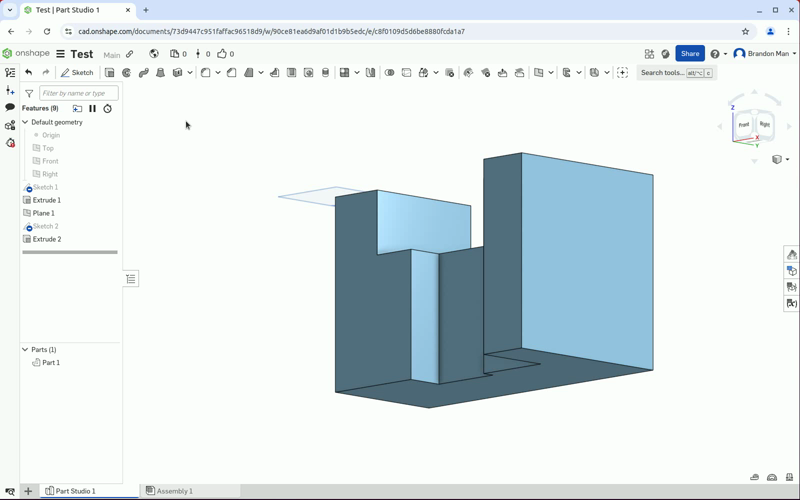
key(left, 3)
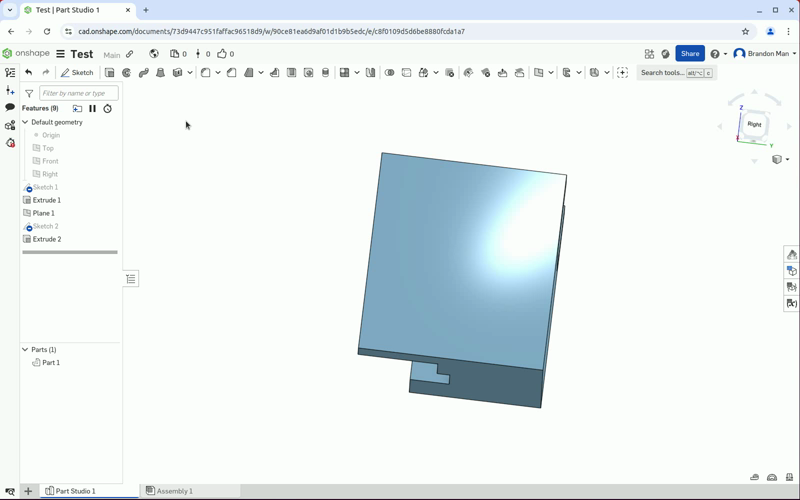
key(right, 3)
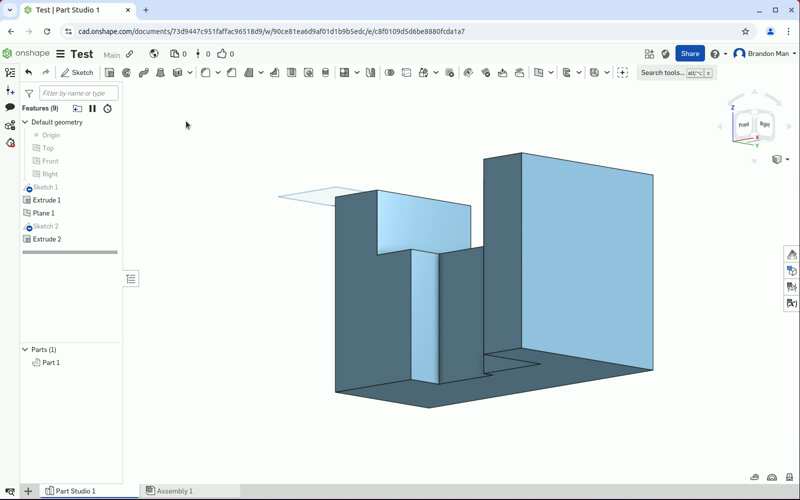
key(down, 3)
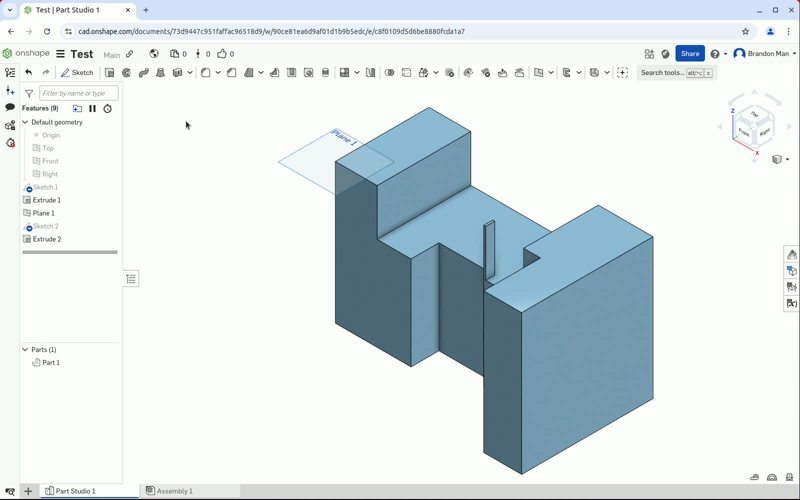
mouse_move(73, 189)
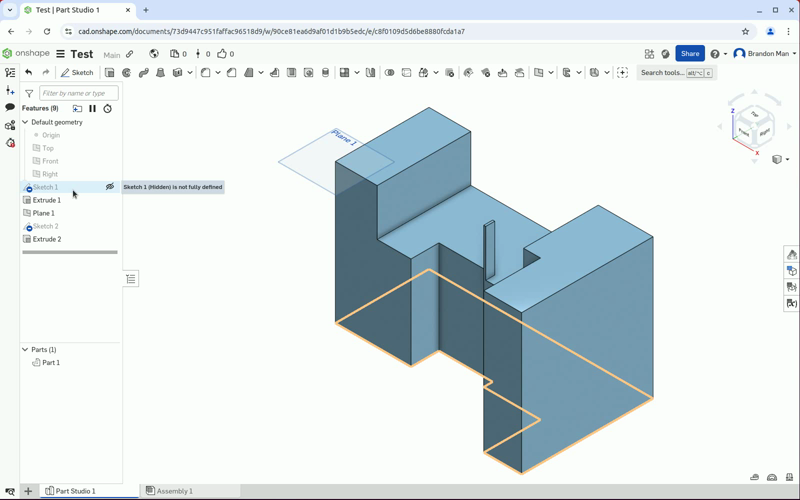
click(73, 189)